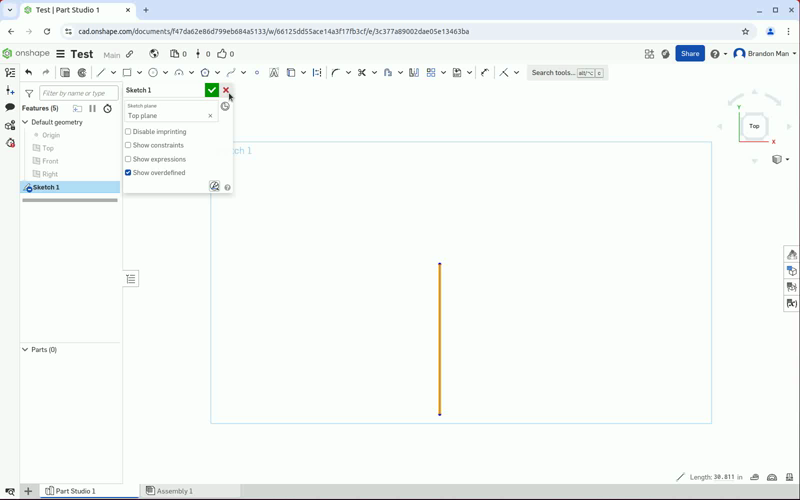
key(shift+h)
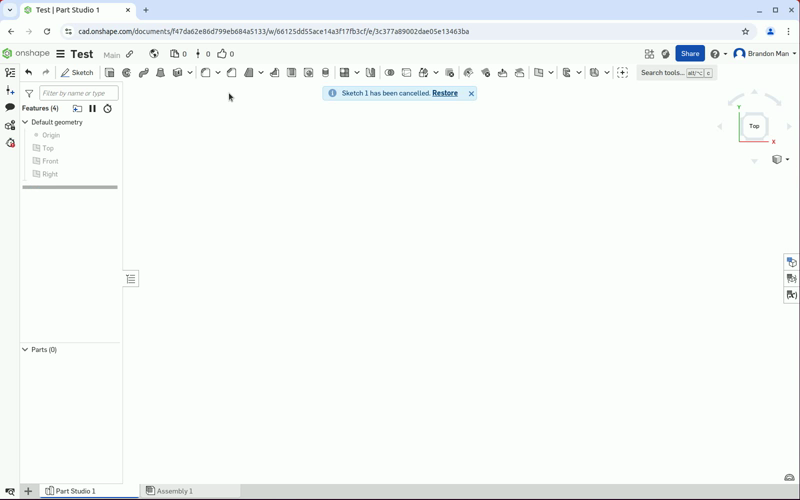
mouse_move(73, 352)
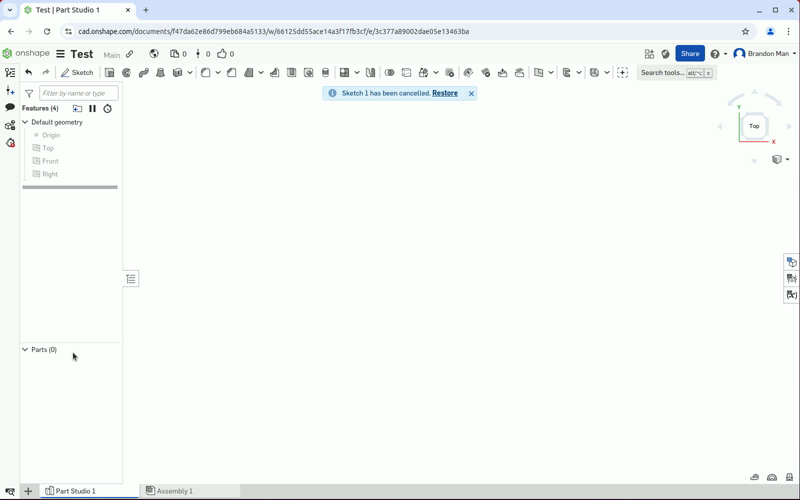
key(y)
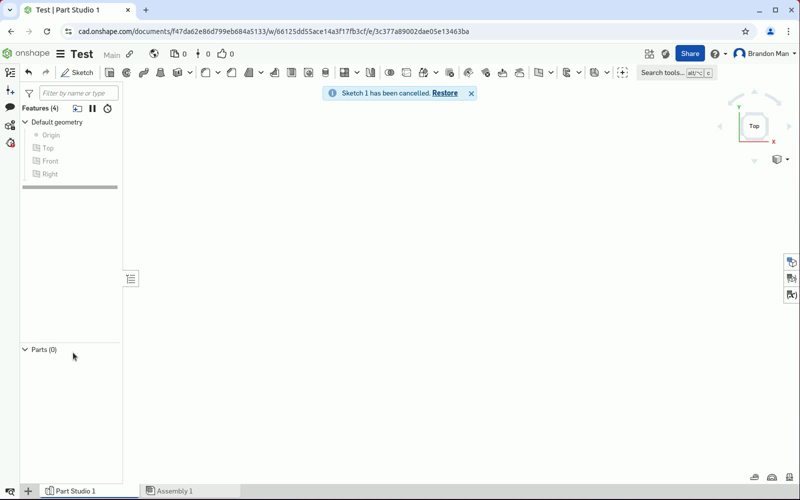
key(shift+p)
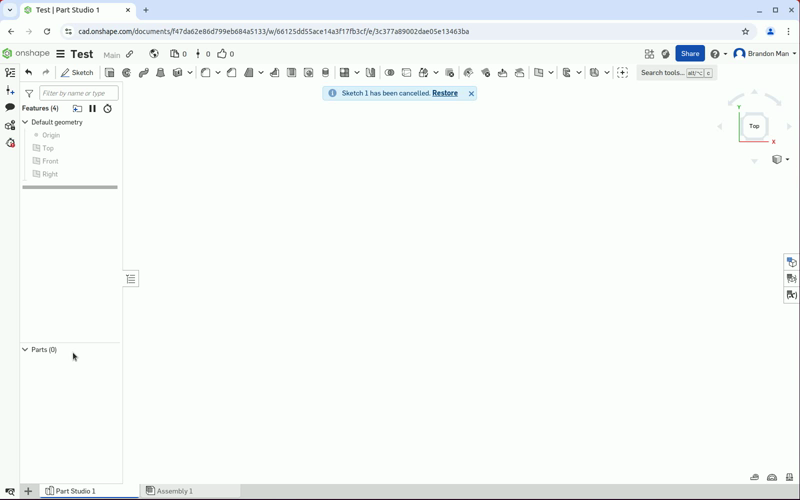
key(space)
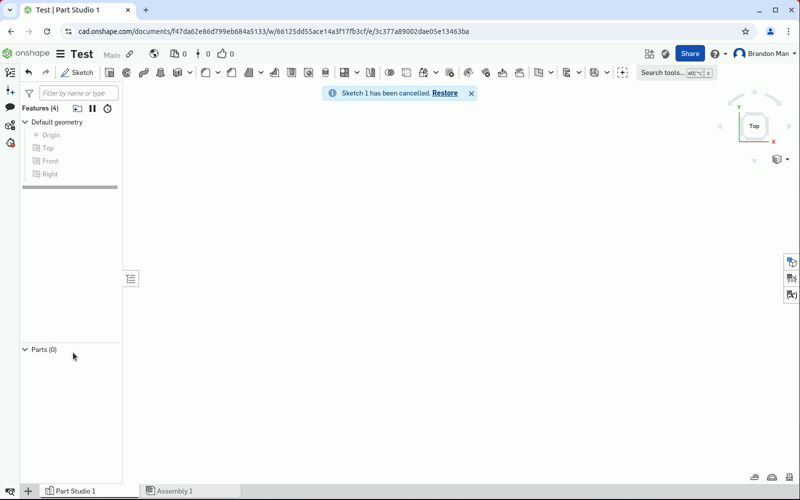
key_down(shift)
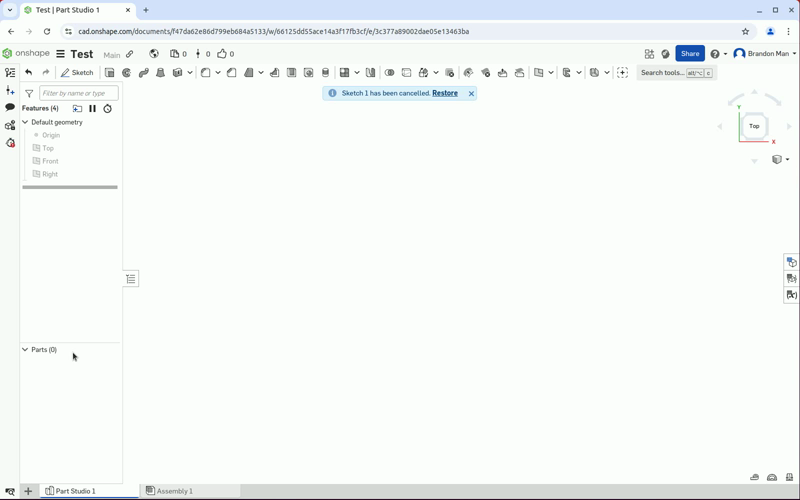
key(up)
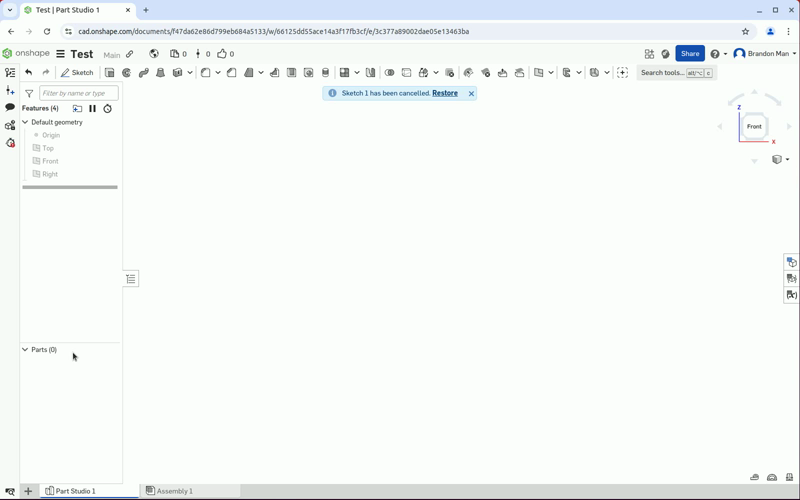
key_up(shift)
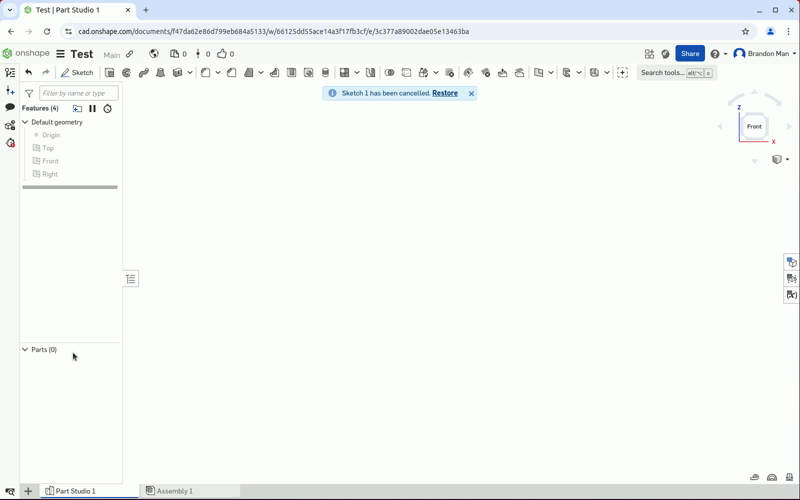
key(space)
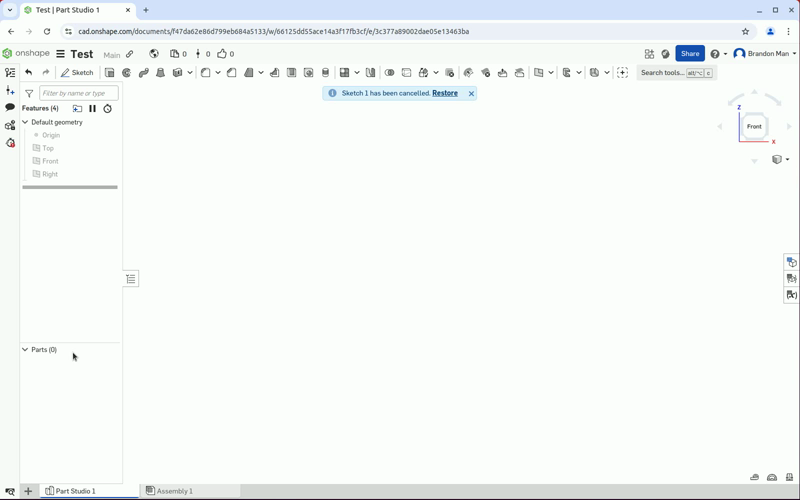
key_down(shift)
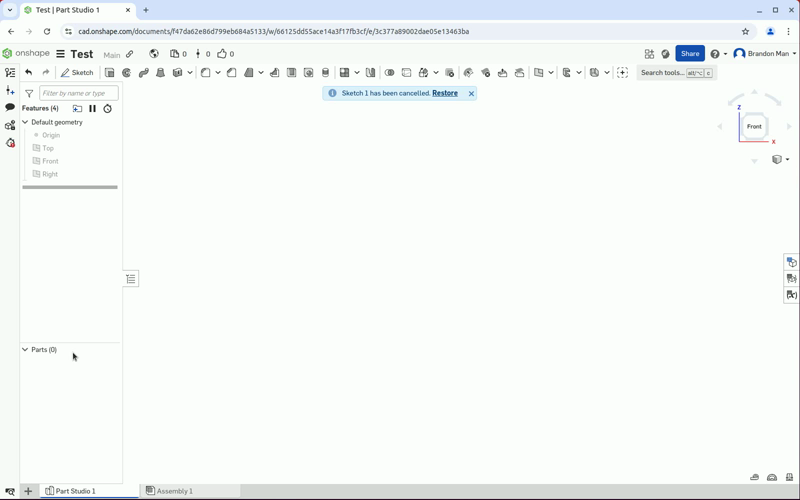
key(left)
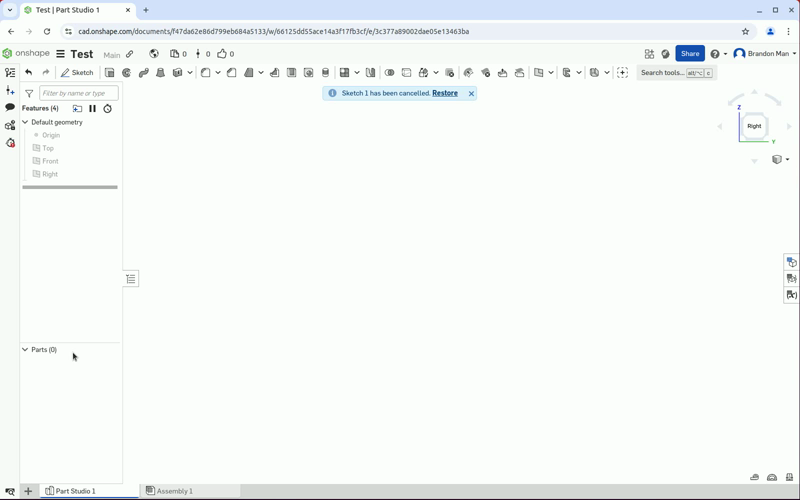
key_up(shift)
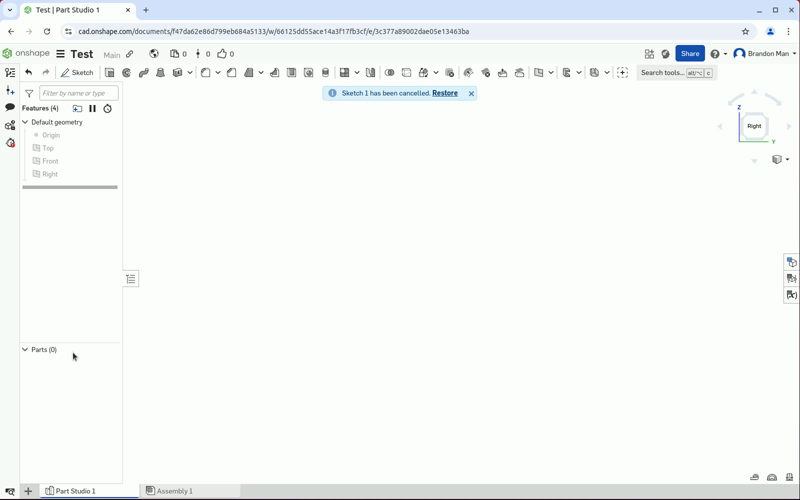
mouse_move(73, 352)
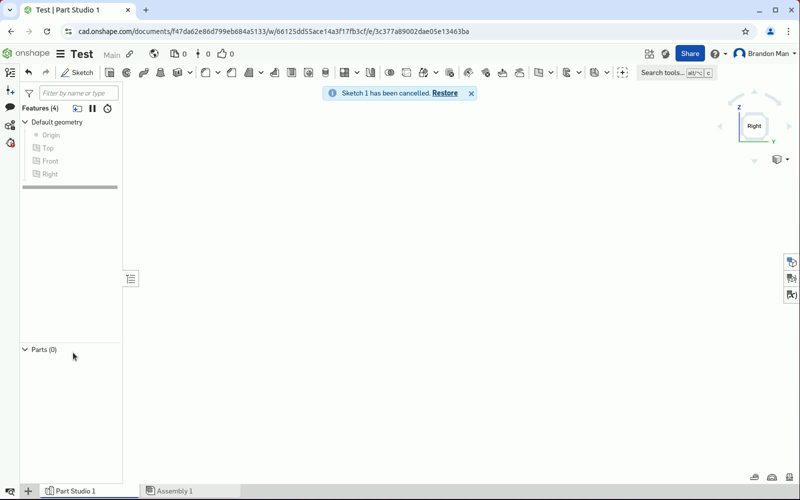
key(shift+y)
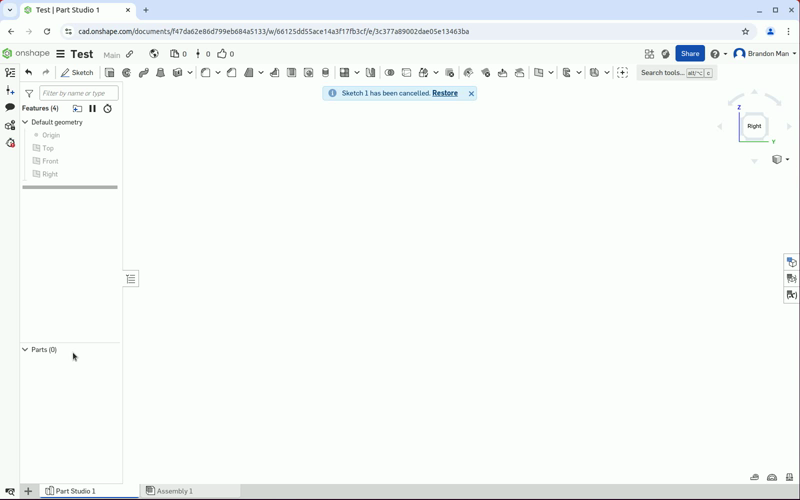
key(shift+s)
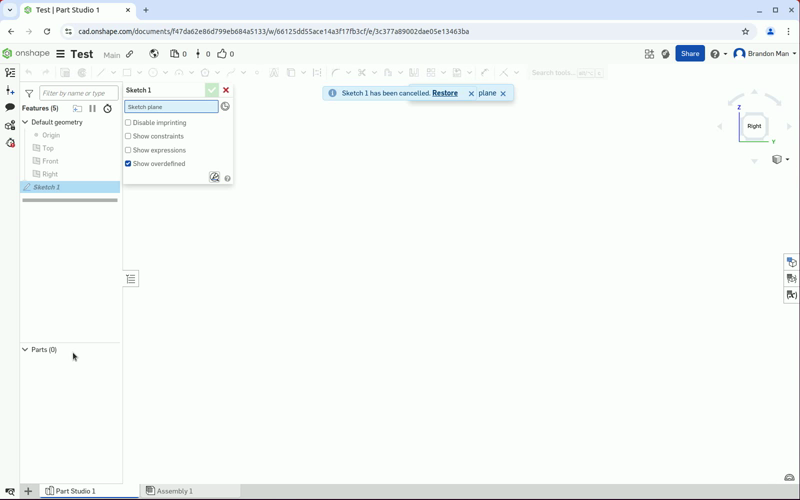
mouse_move(73, 176)
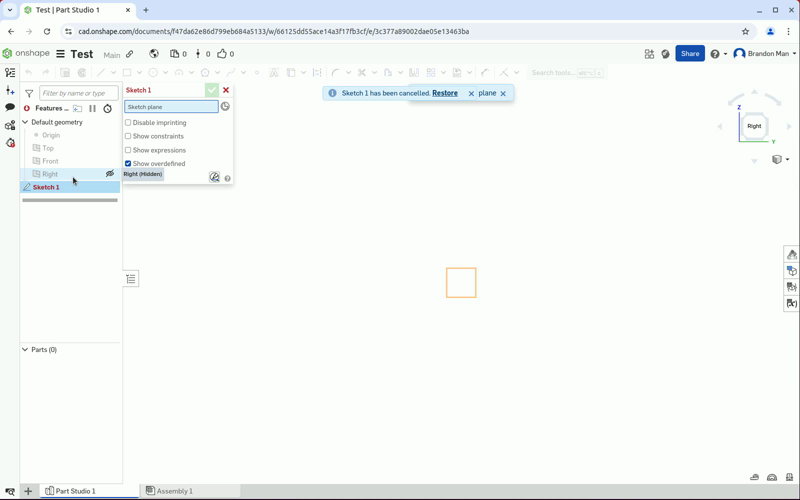
click(73, 176)
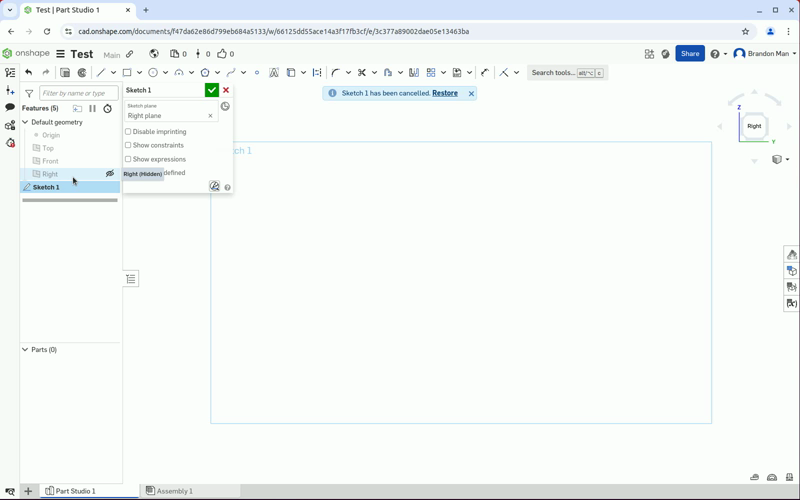
mouse_move(73, 352)
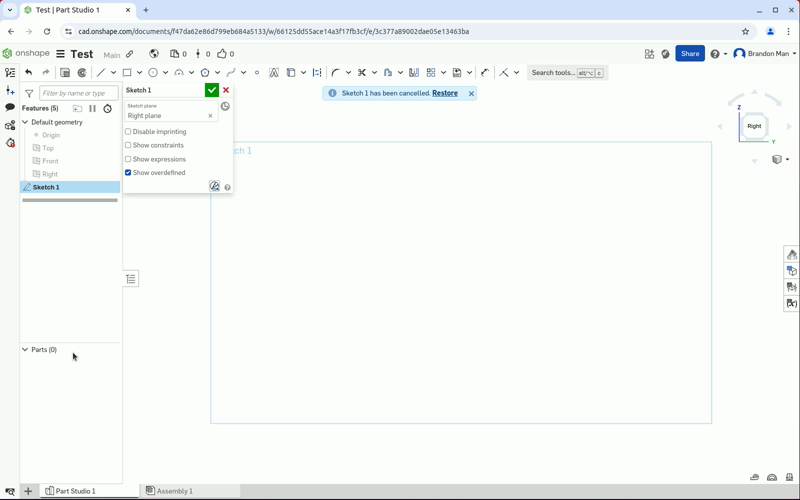
key(y)
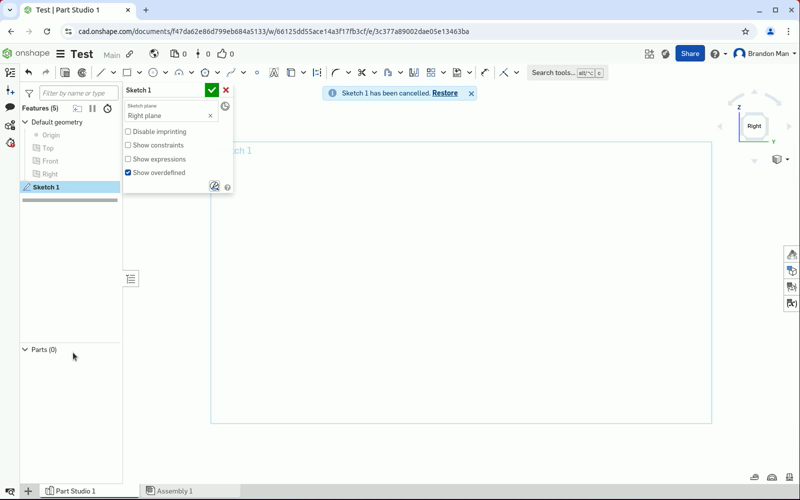
key(l)
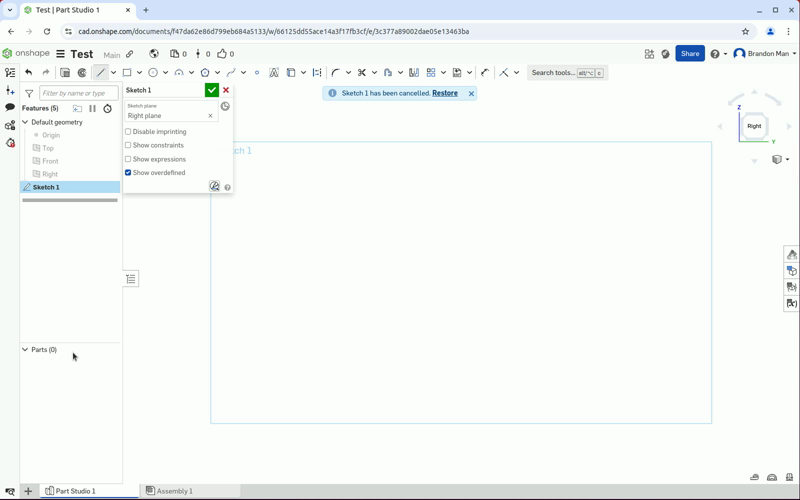
key_down(shift)
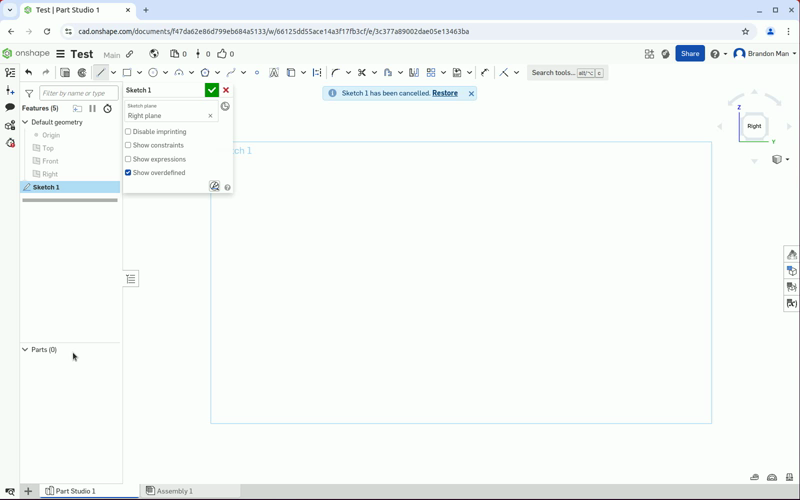
mouse_move(348, 271)
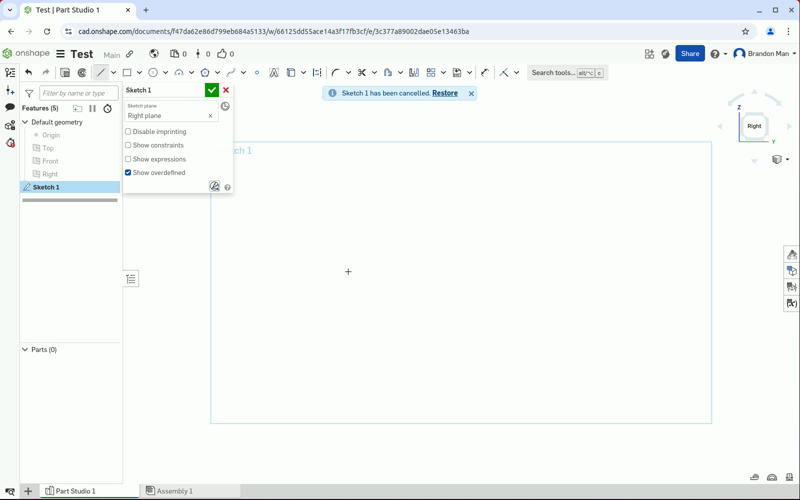
click(348, 271)
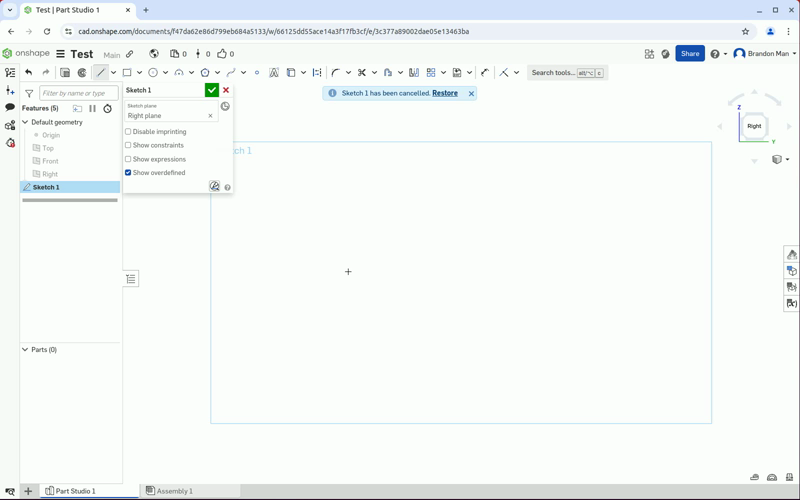
key_up(shift)
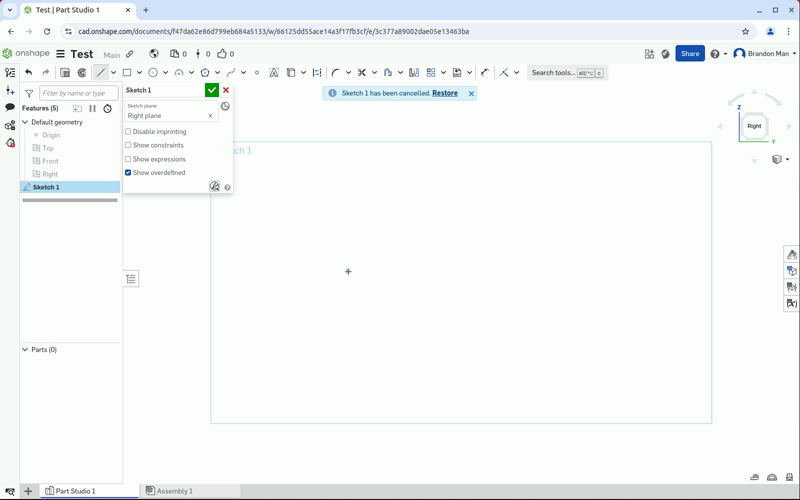
key_down(shift)
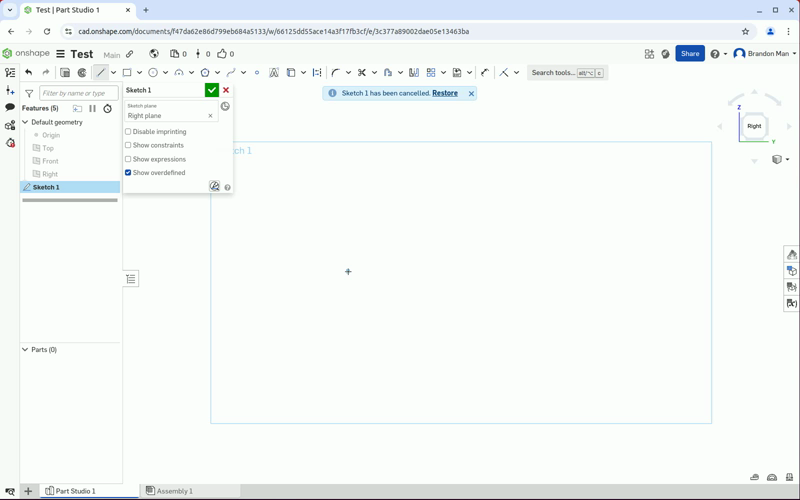
mouse_move(508, 252)
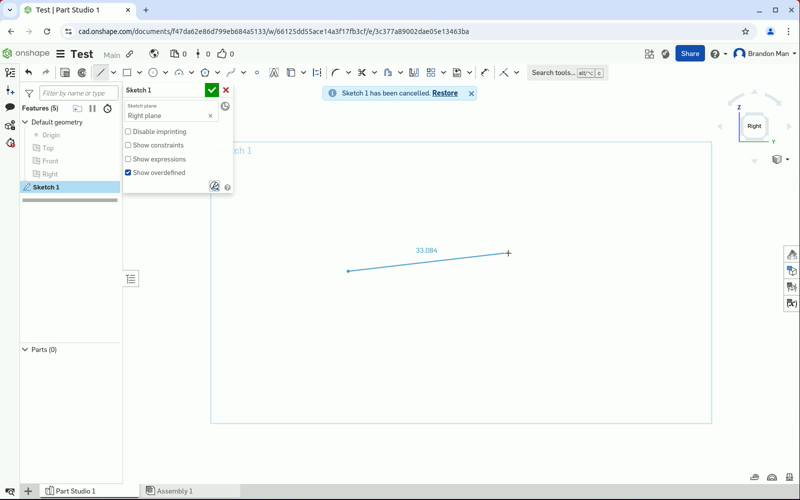
click(508, 252)
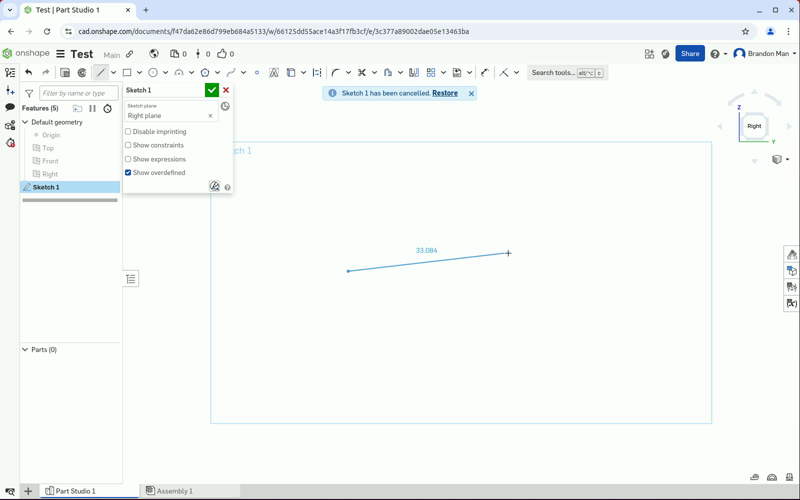
key_up(shift)
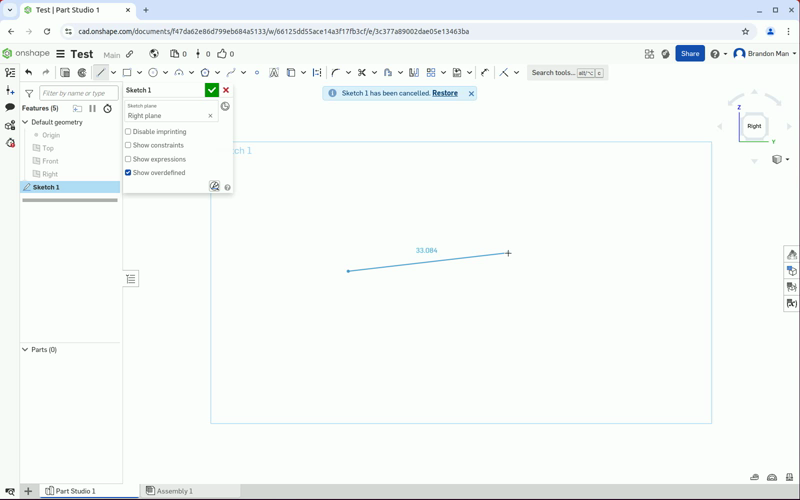
key_down(shift)
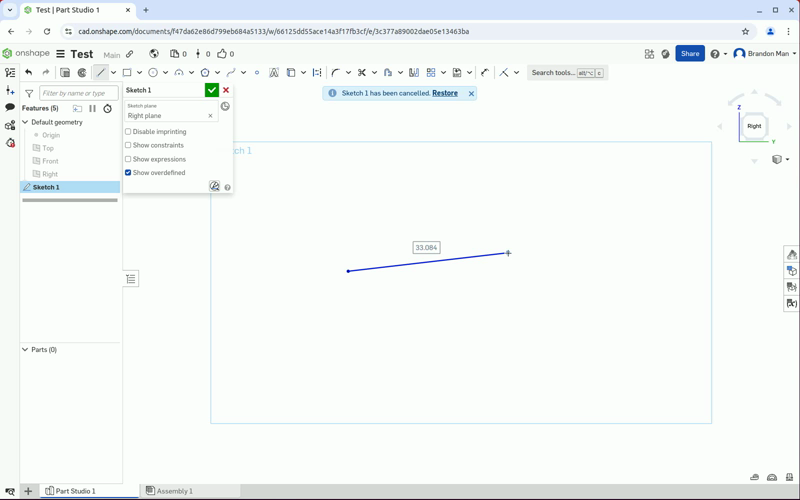
mouse_move(538, 252)
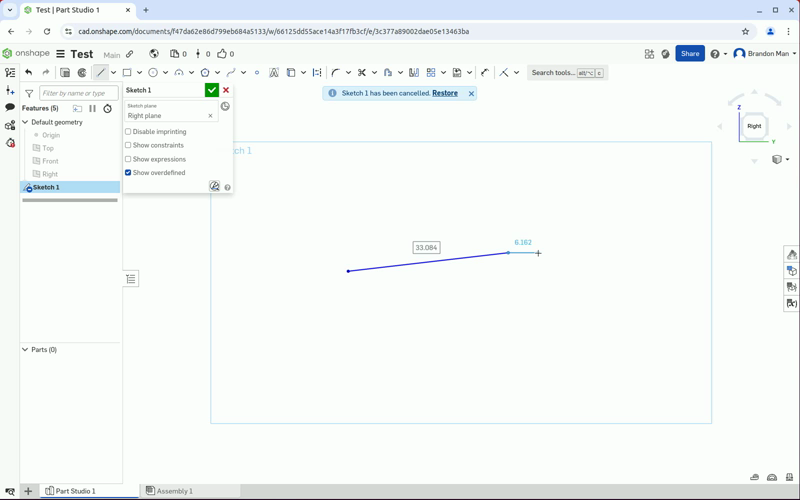
mouse_move(508, 227)
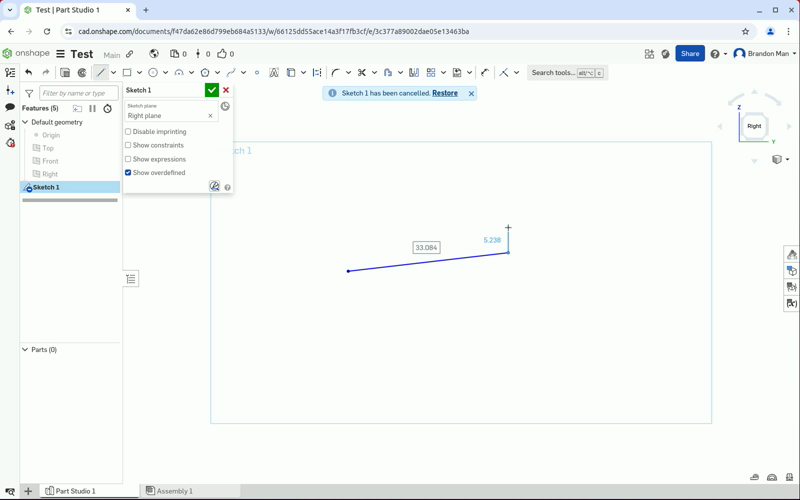
click(508, 227)
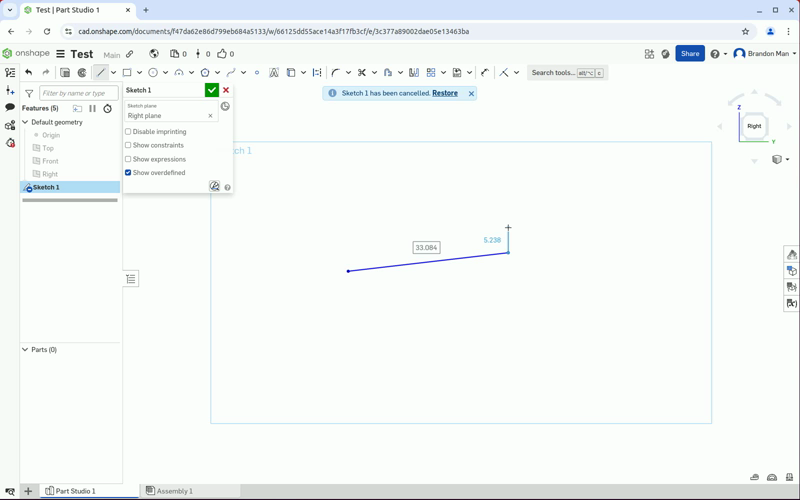
key_up(shift)
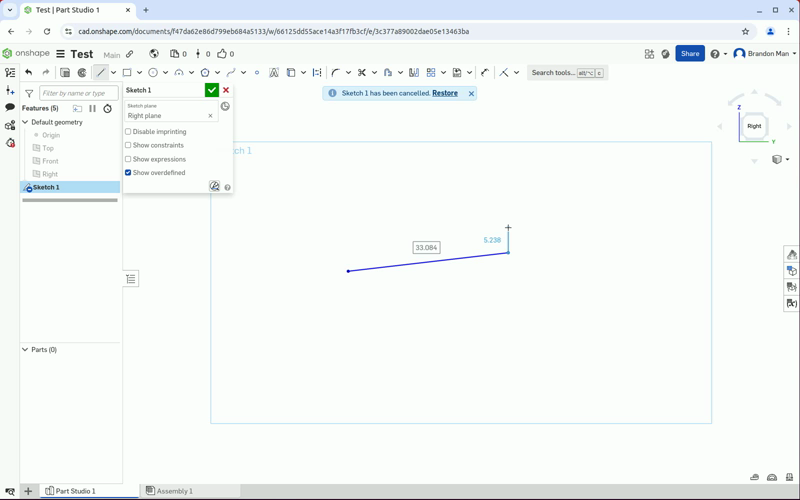
key_down(shift)
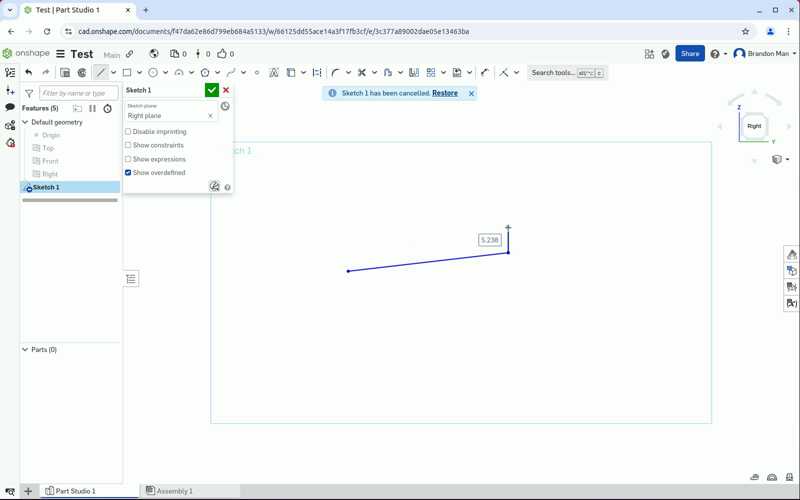
mouse_move(538, 227)
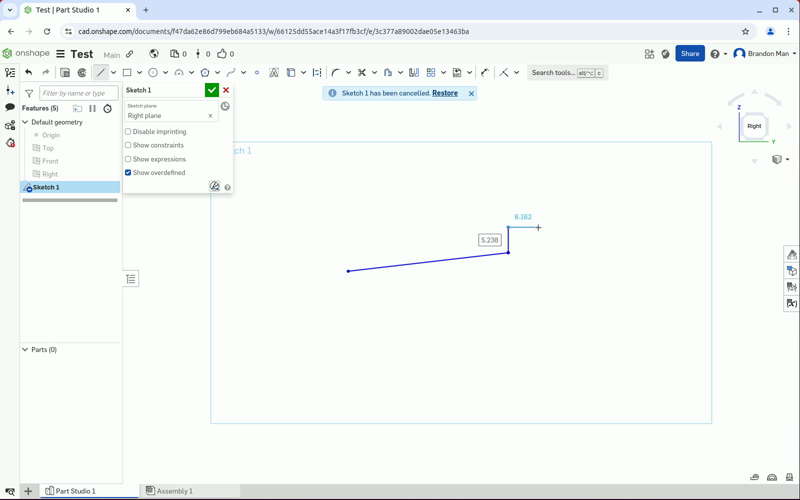
mouse_move(459, 227)
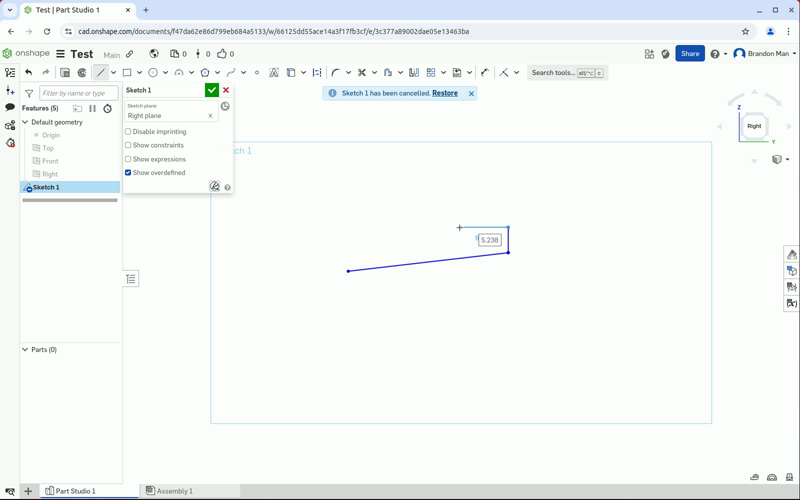
click(459, 227)
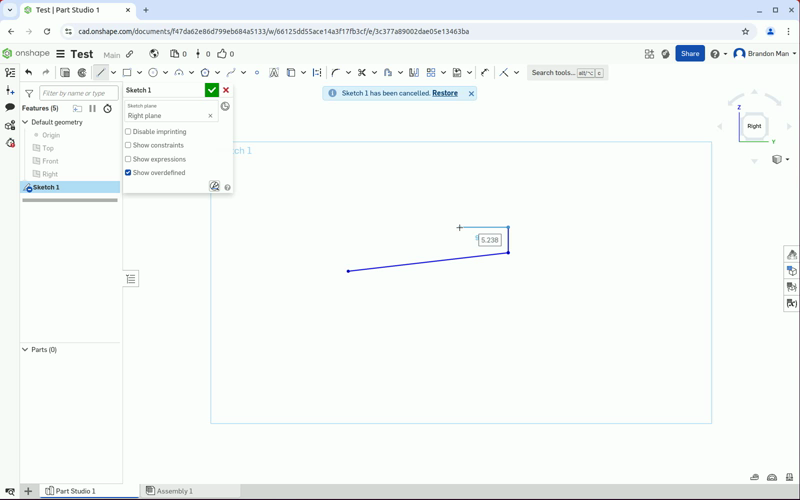
key_up(shift)
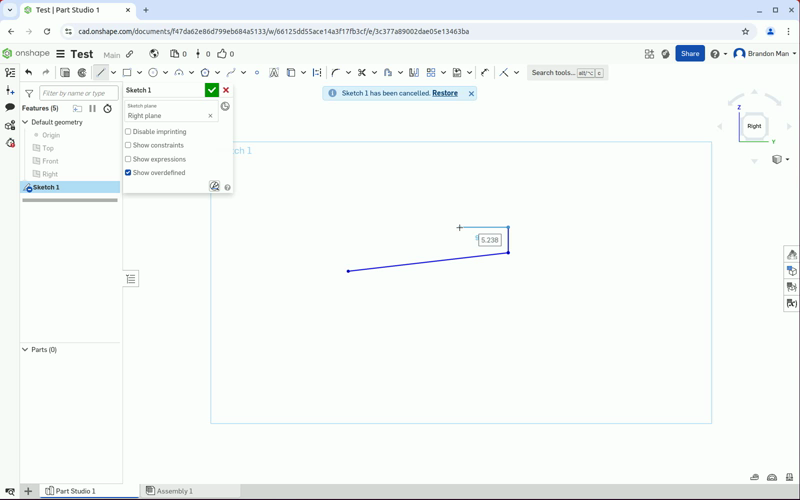
key_down(shift)
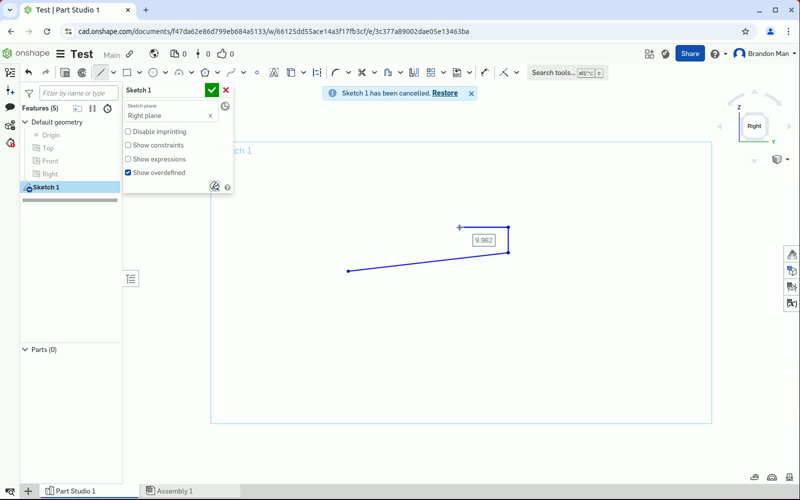
mouse_move(348, 254)
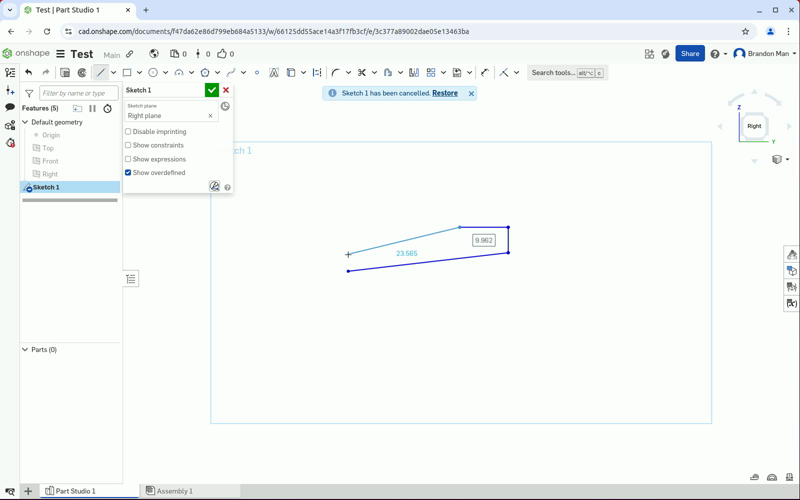
click(348, 254)
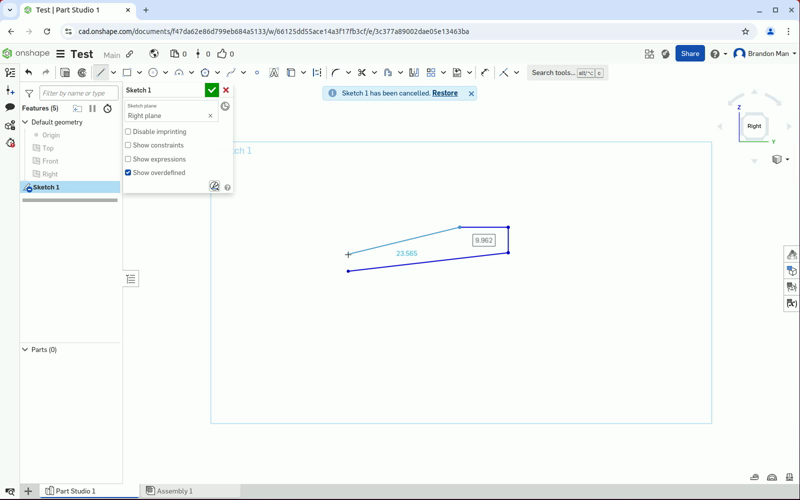
key_up(shift)
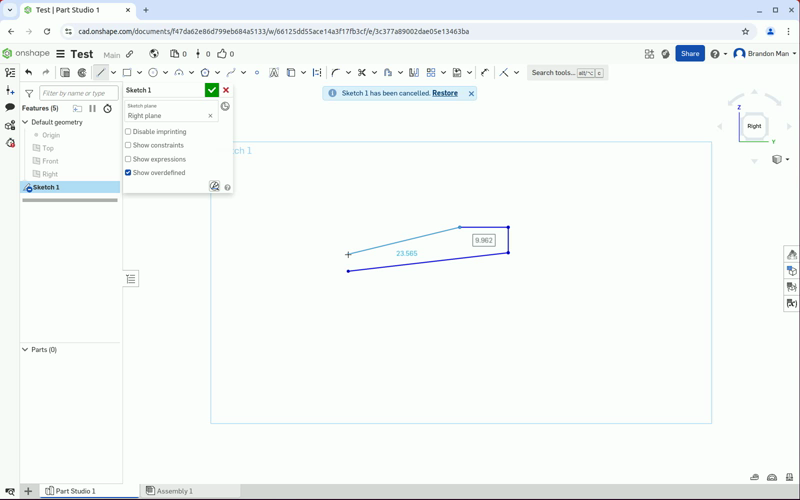
mouse_move(378, 254)
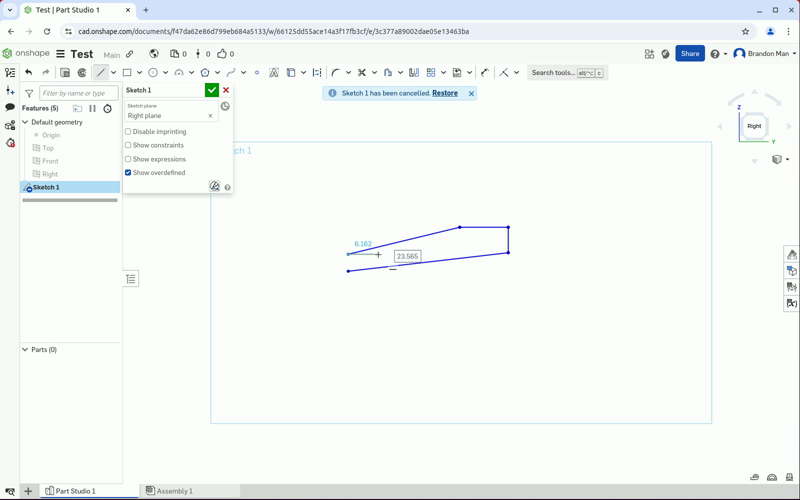
key_down(shift)
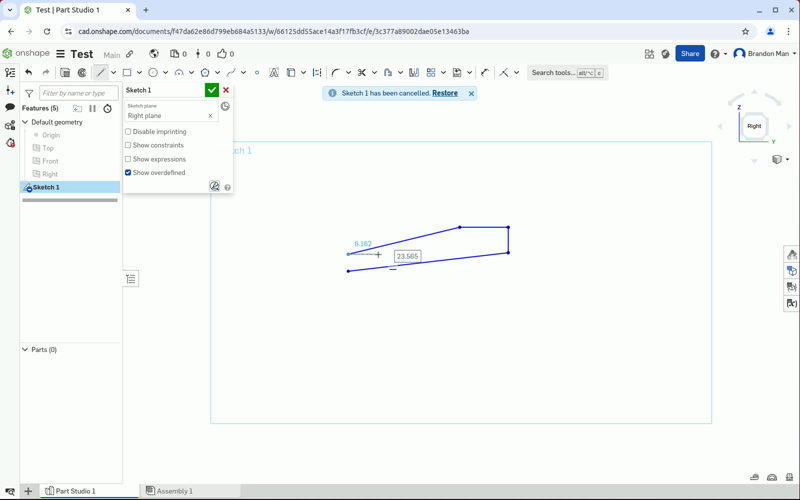
mouse_move(348, 271)
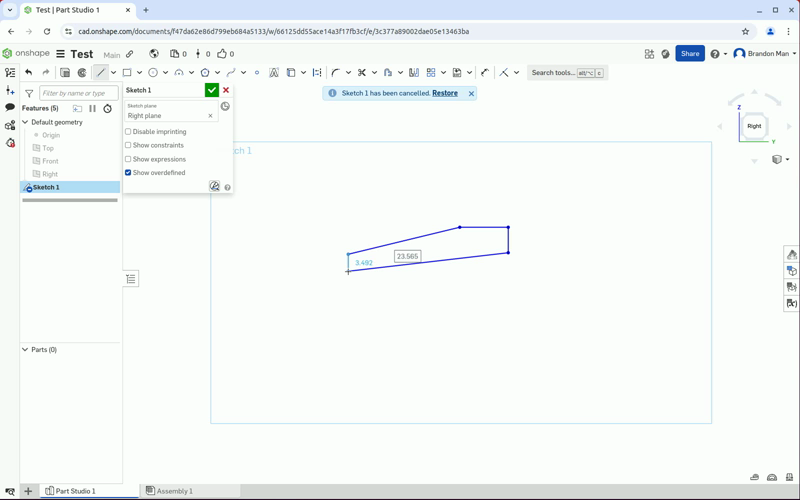
key_up(shift)
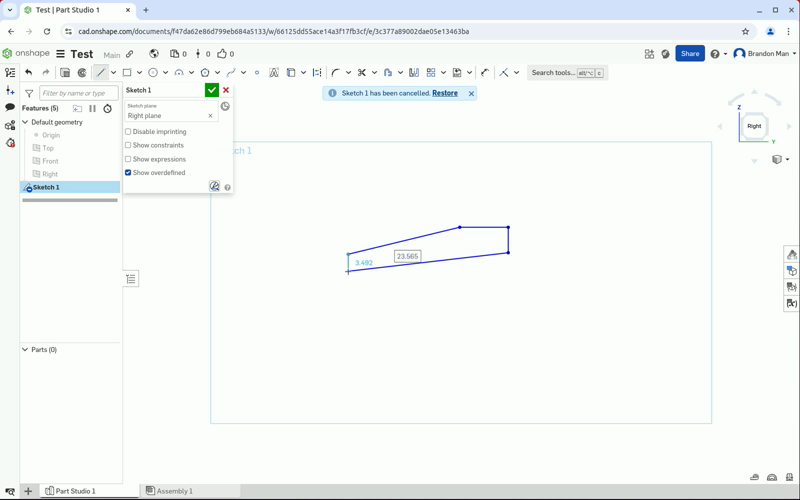
click(348, 271)
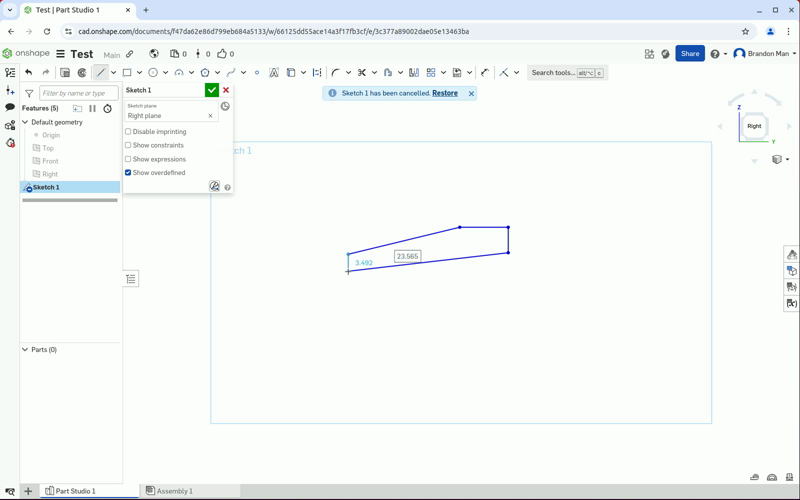
key(esc)
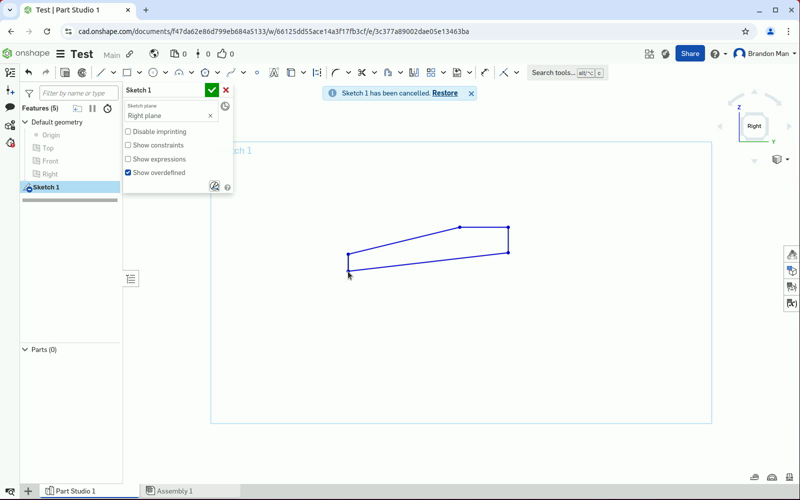
mouse_move(438, 241)
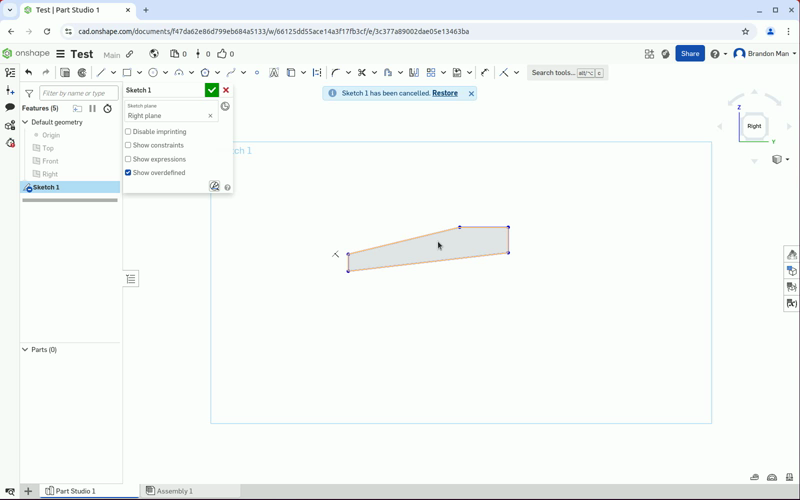
click(438, 241)
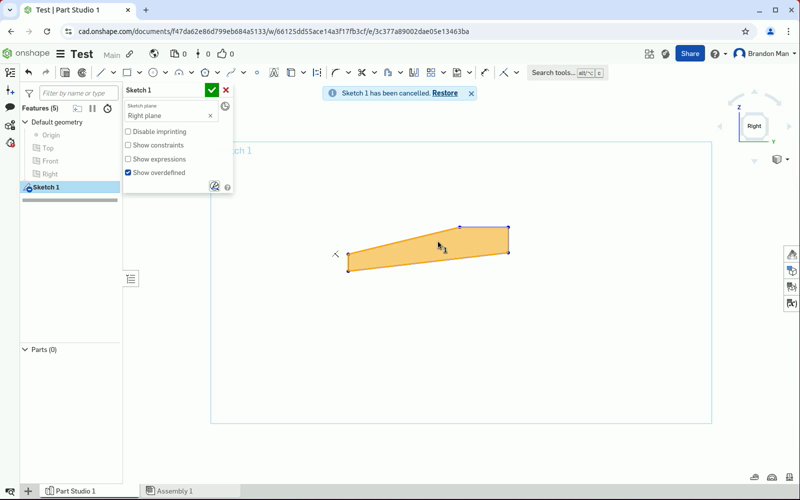
mouse_move(73, 352)
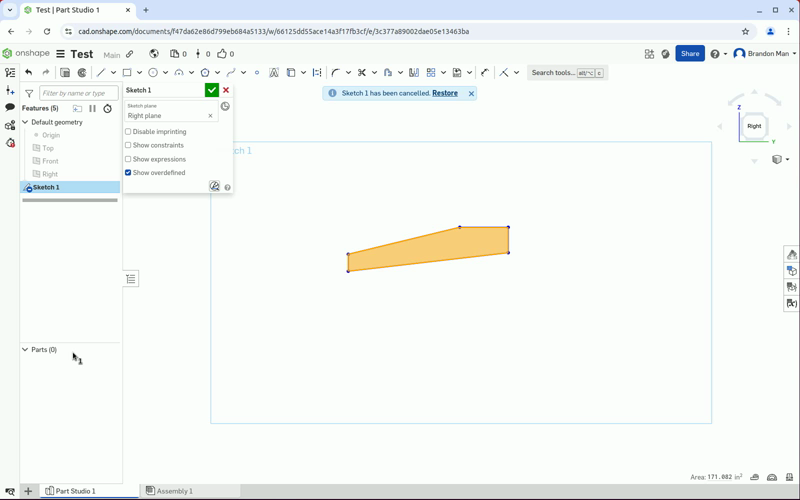
key(shift+y)
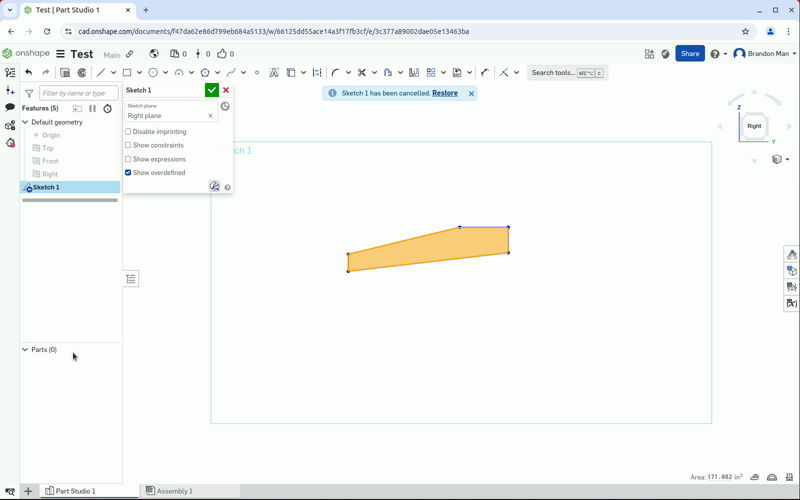
key(shift+e)
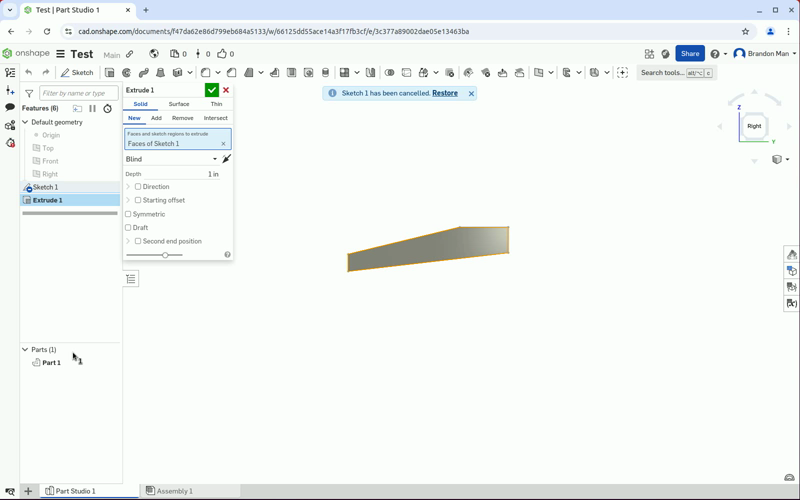
mouse_move(143, 106)
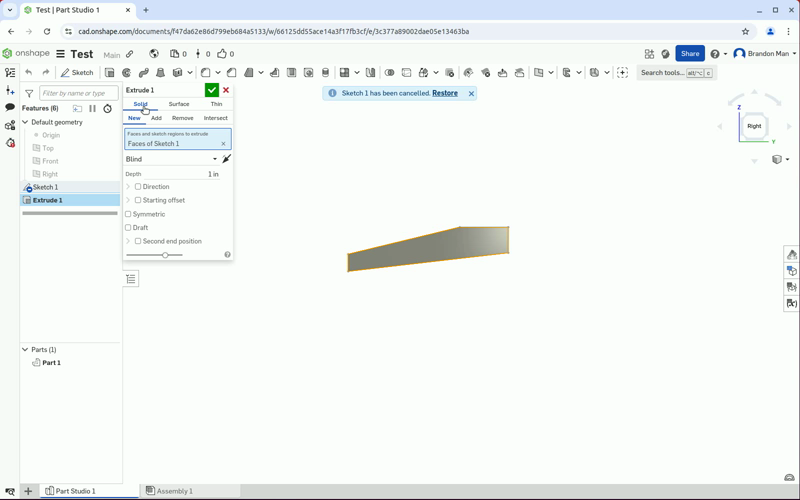
click(143, 106)
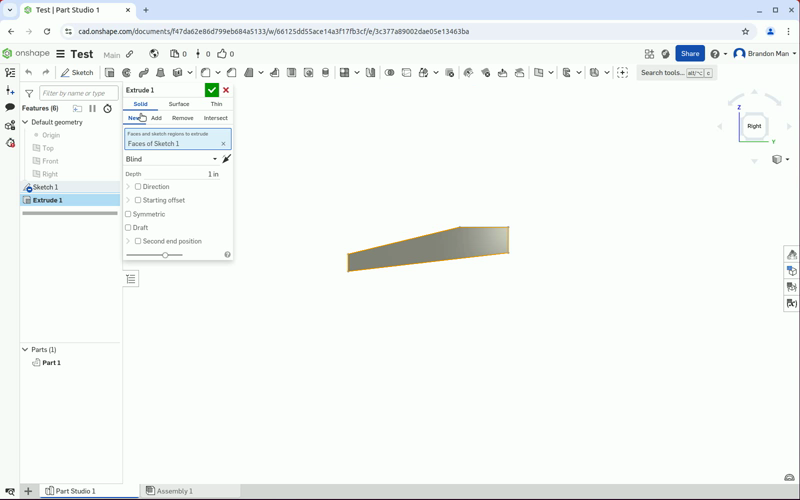
mouse_move(137, 120)
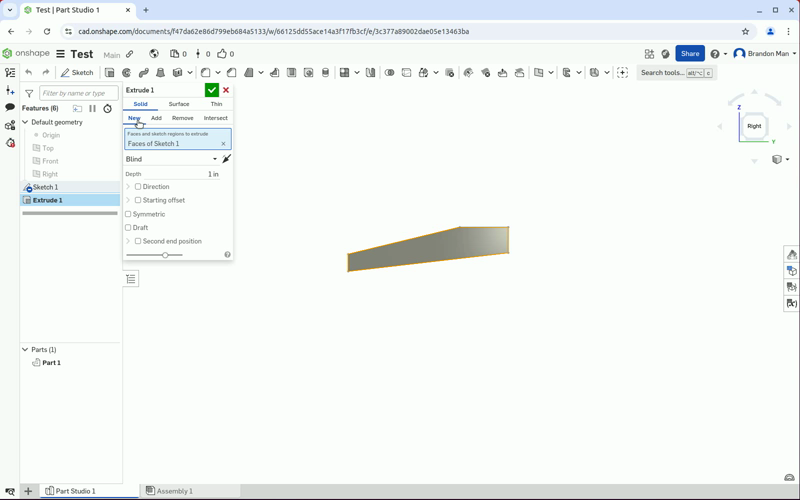
click(137, 120)
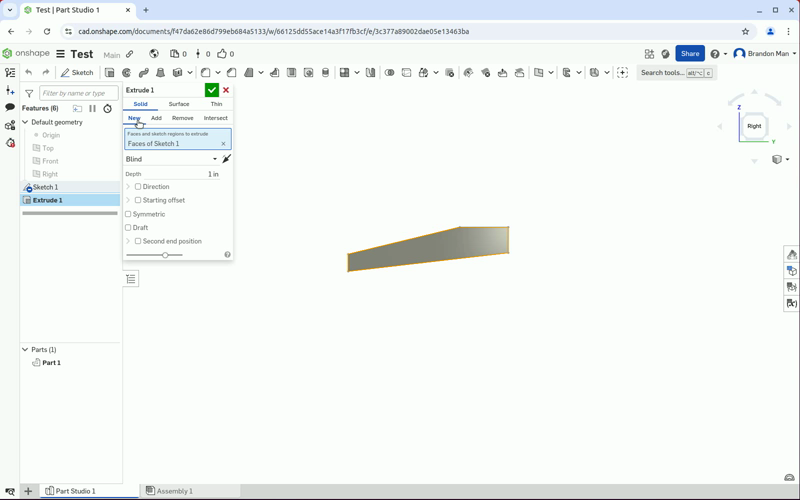
key(tab, 4)
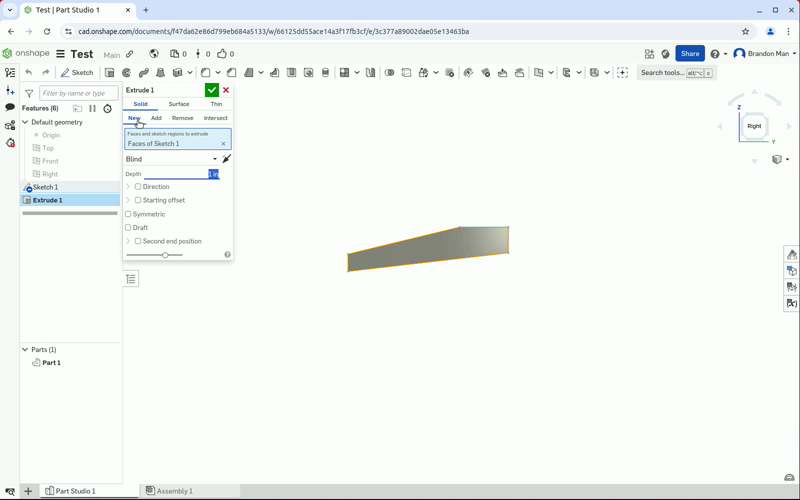
text(20.22)
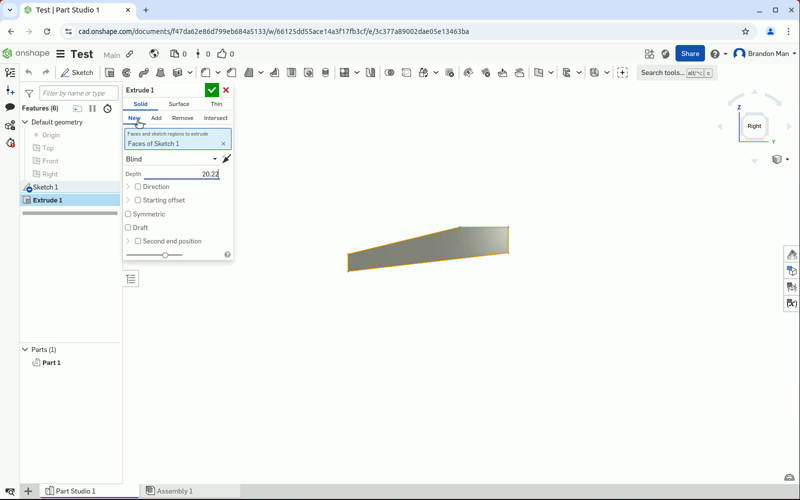
key(enter)
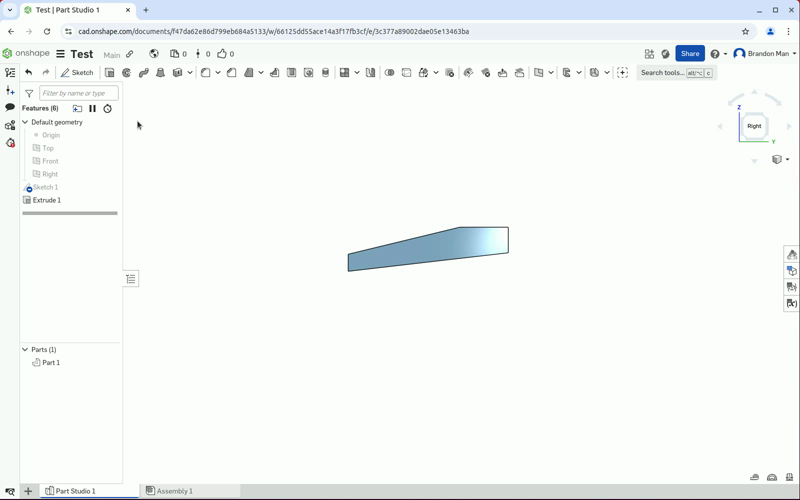
key(shift+h)
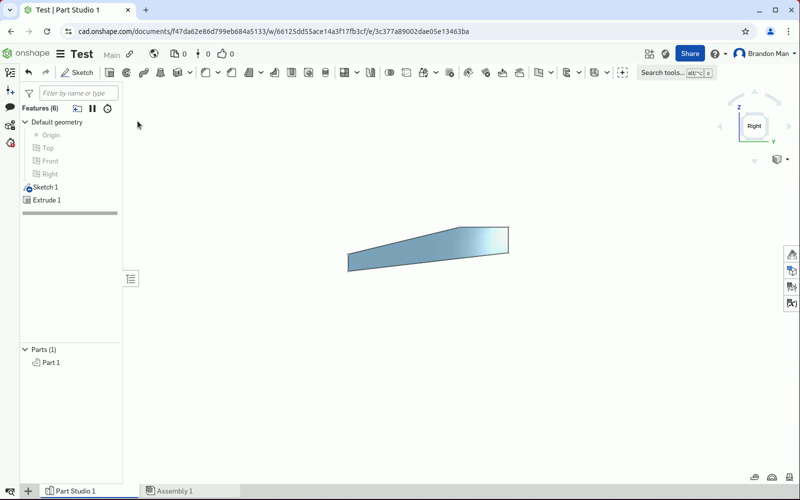
key(shift+h)
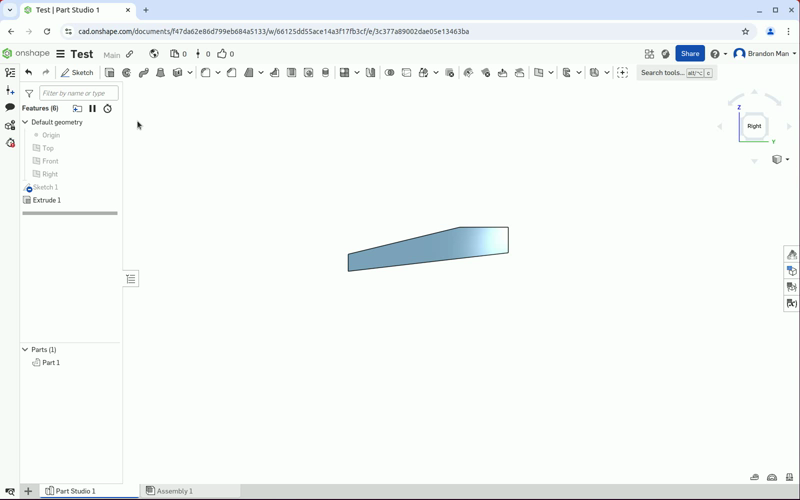
mouse_move(73, 189)
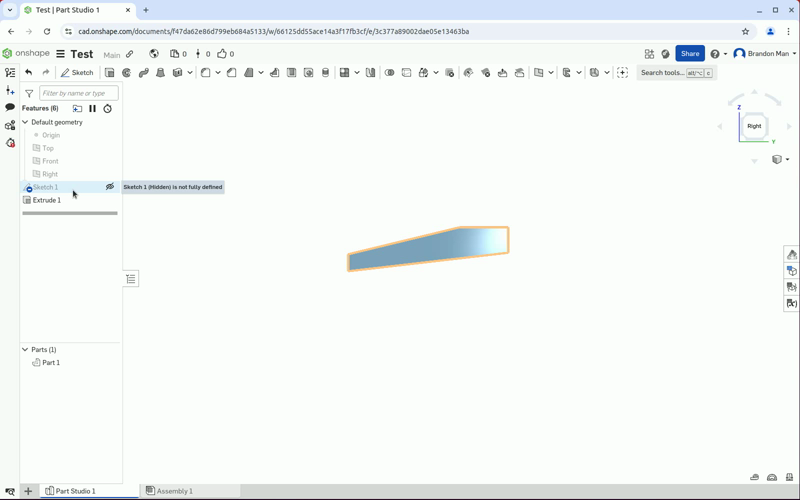
click(73, 189)
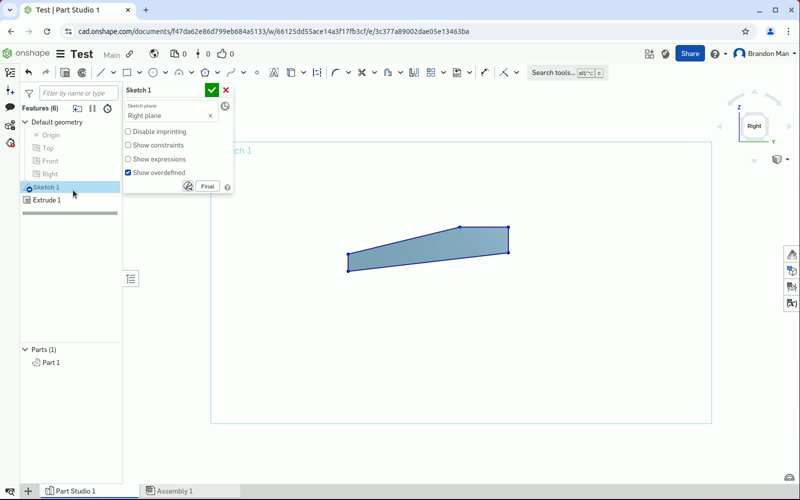
mouse_move(229, 92)
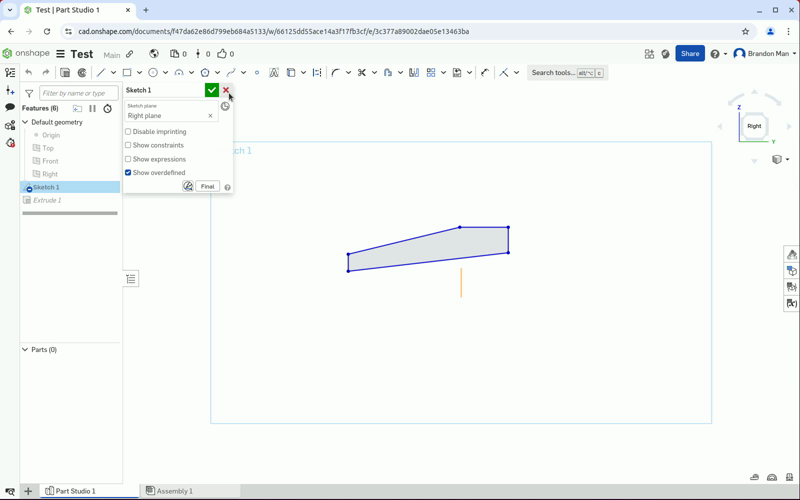
click(229, 92)
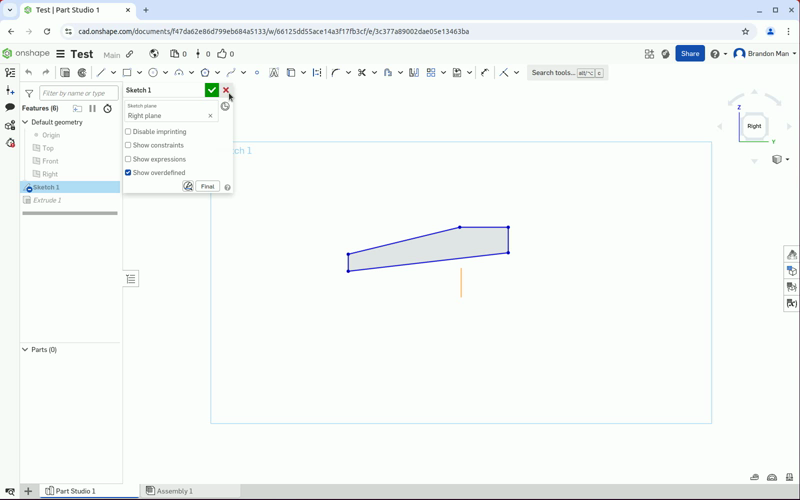
key(shift+s)
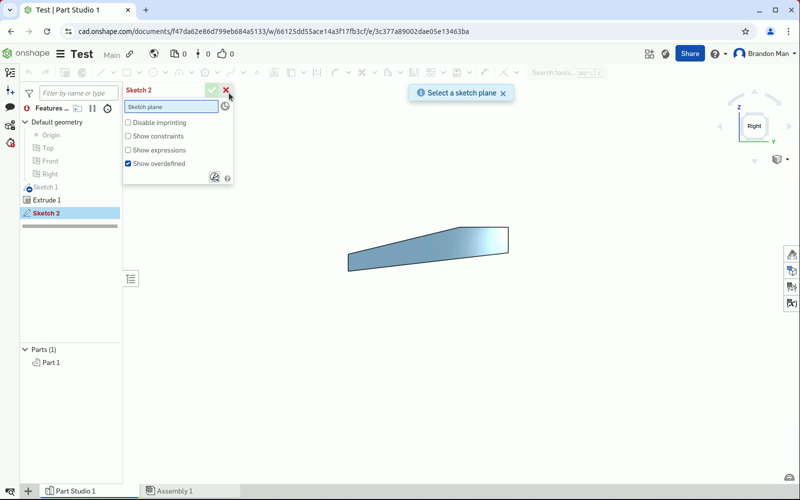
mouse_move(73, 176)
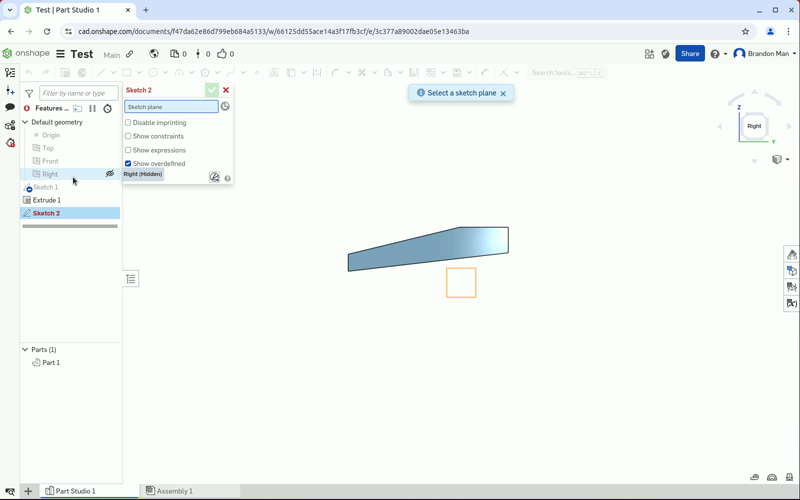
click(73, 176)
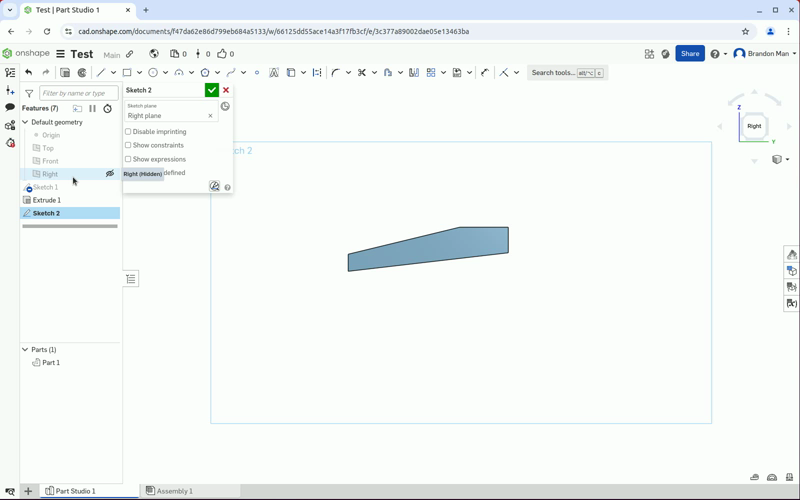
mouse_move(73, 352)
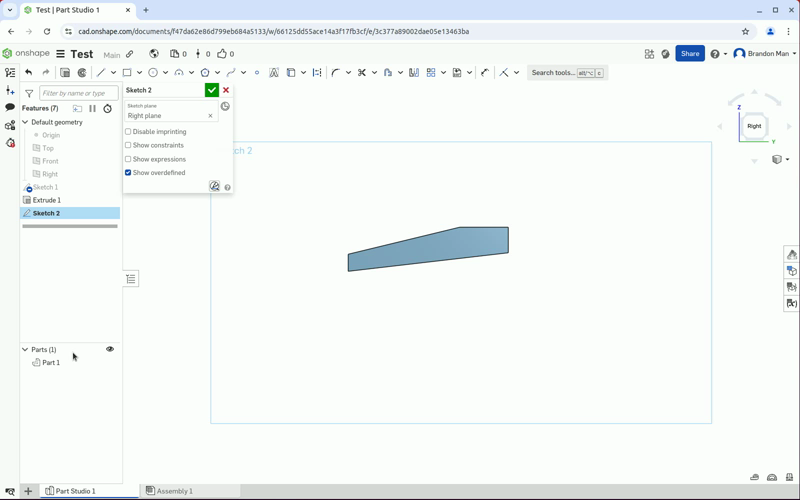
key(y)
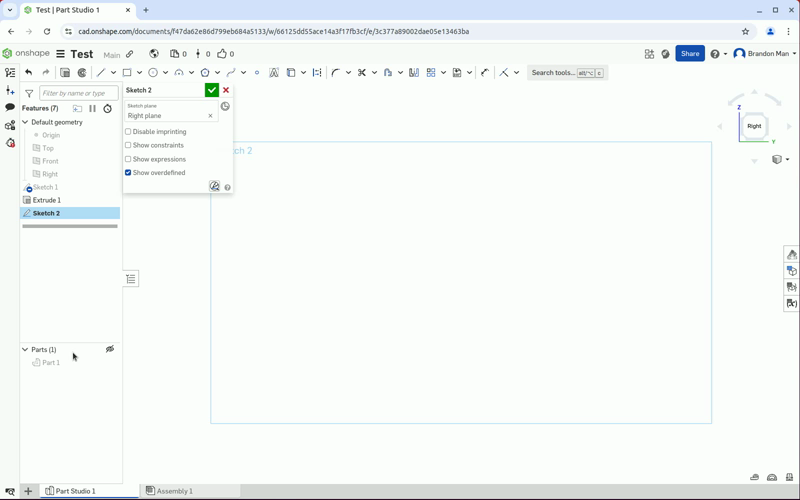
key(l)
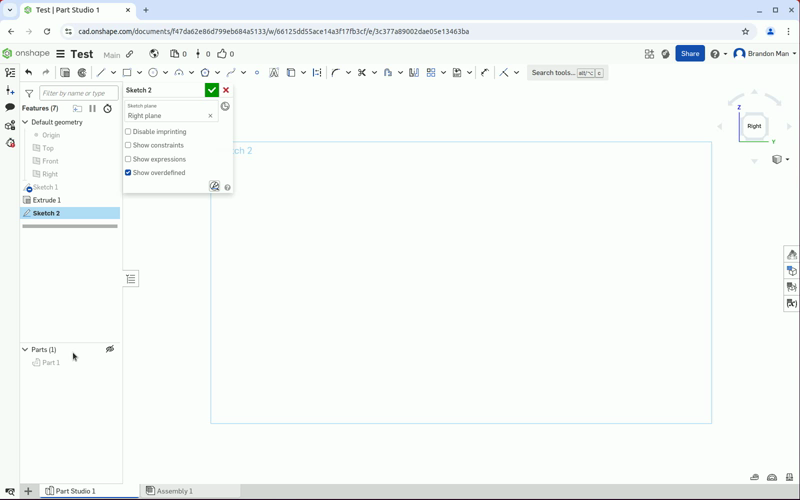
key_down(shift)
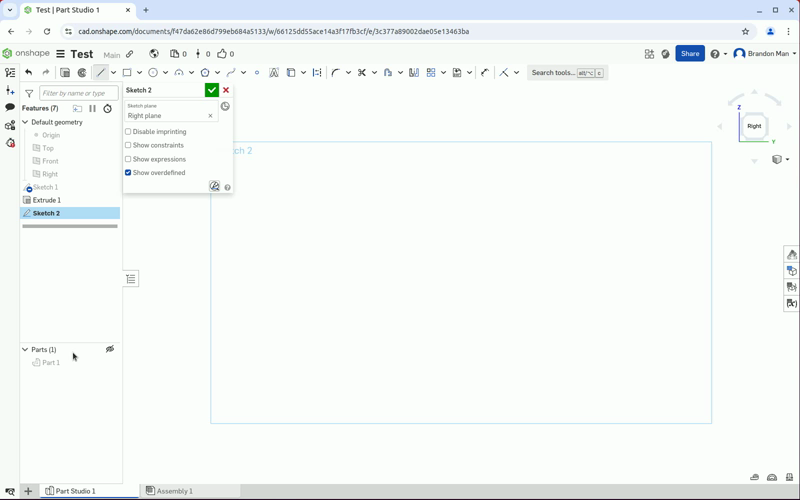
mouse_move(348, 282)
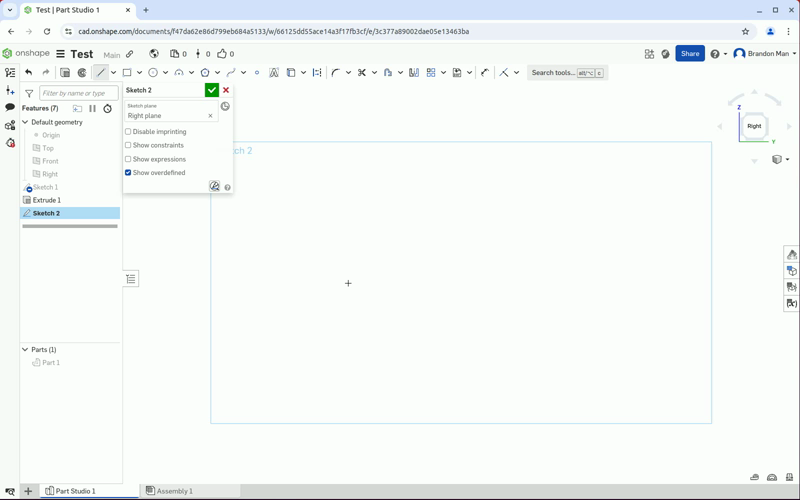
click(348, 282)
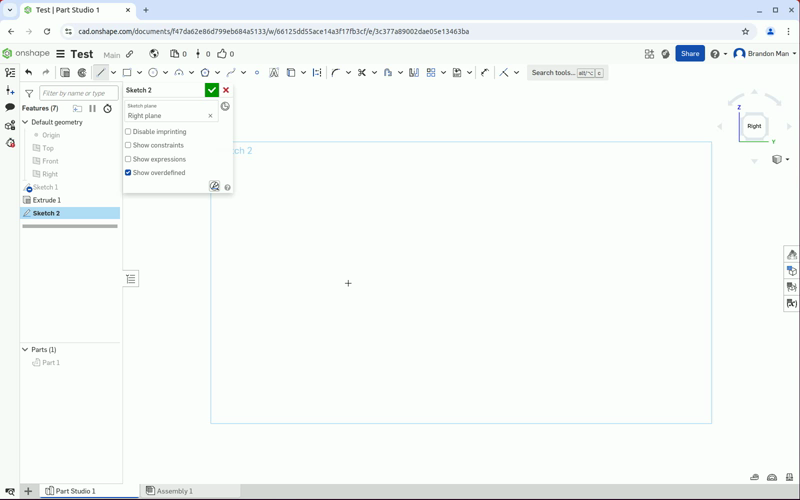
key_up(shift)
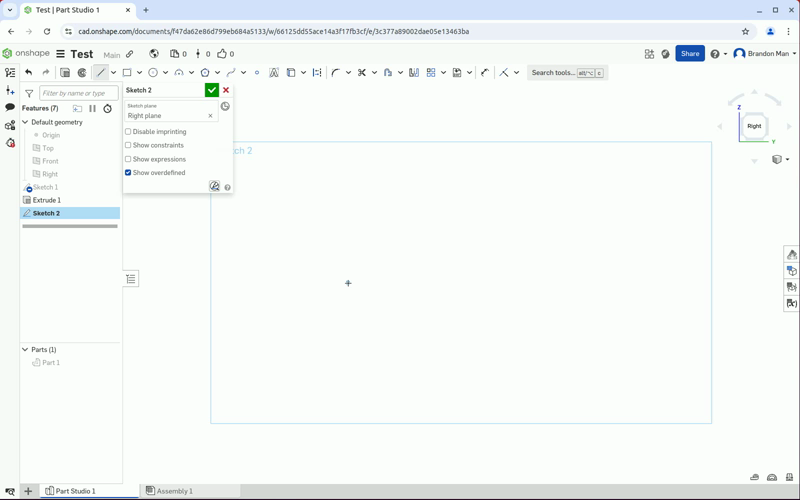
key_down(shift)
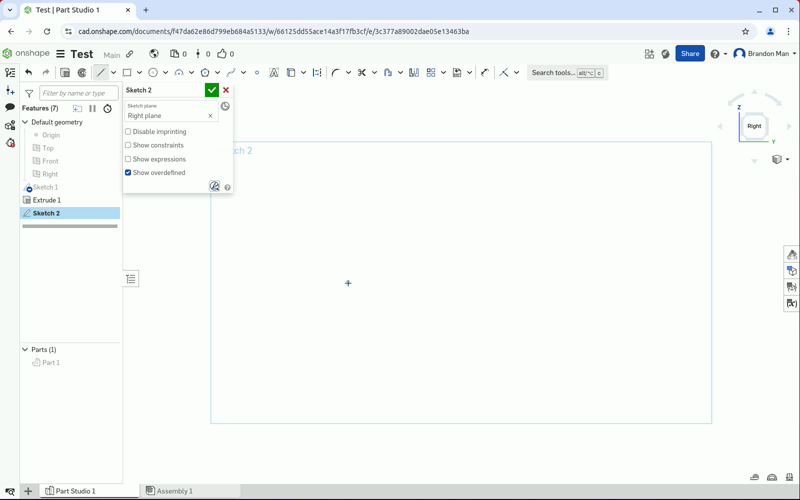
mouse_move(508, 282)
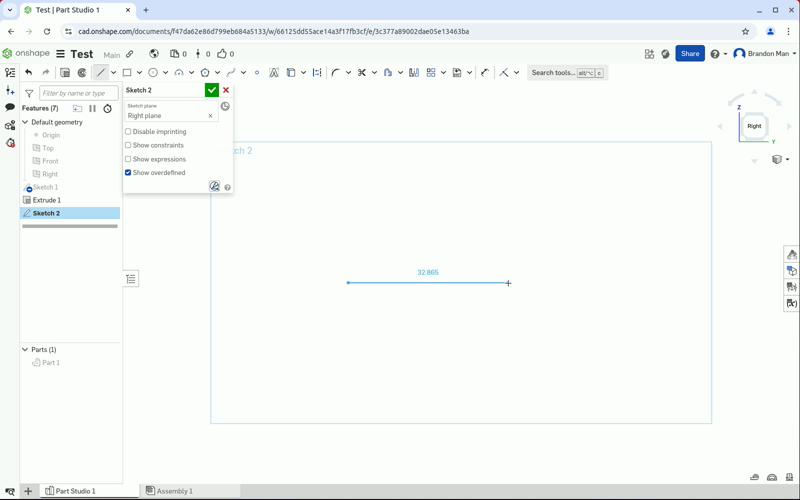
click(508, 282)
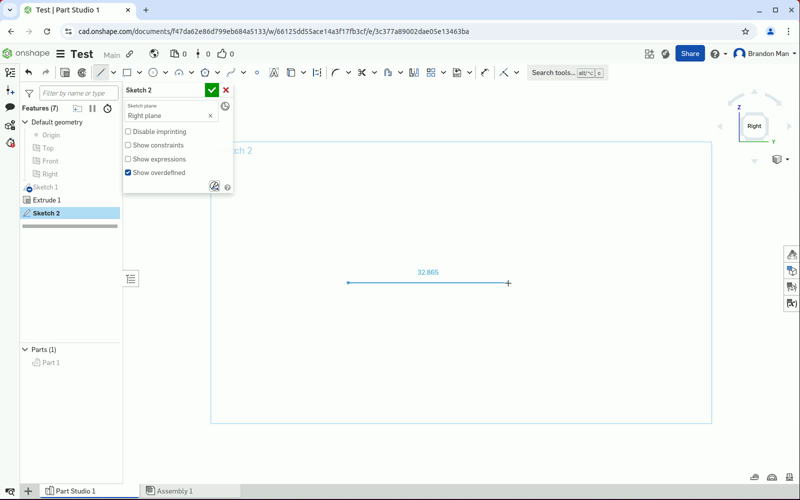
key_up(shift)
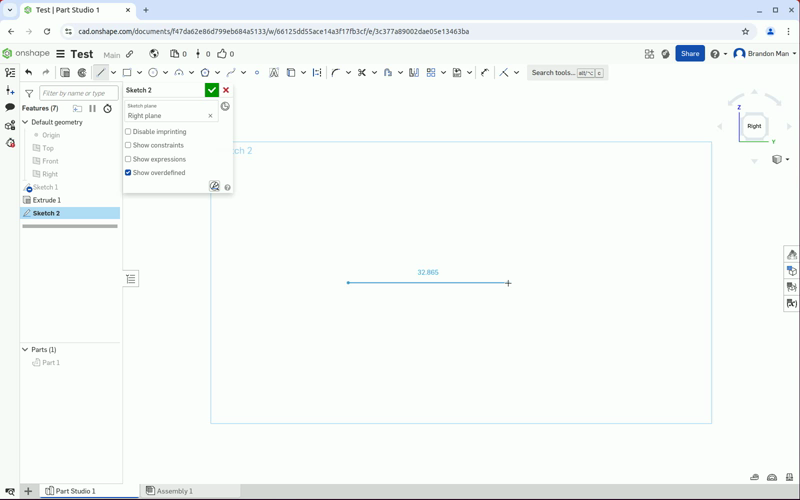
key_down(shift)
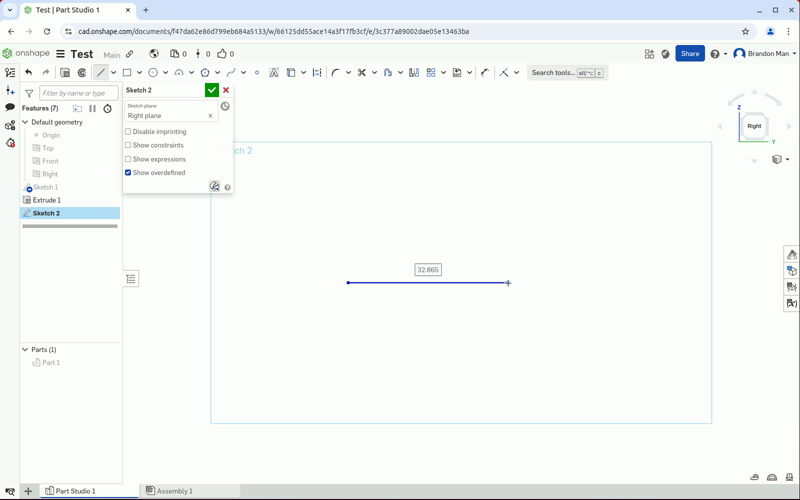
mouse_move(538, 282)
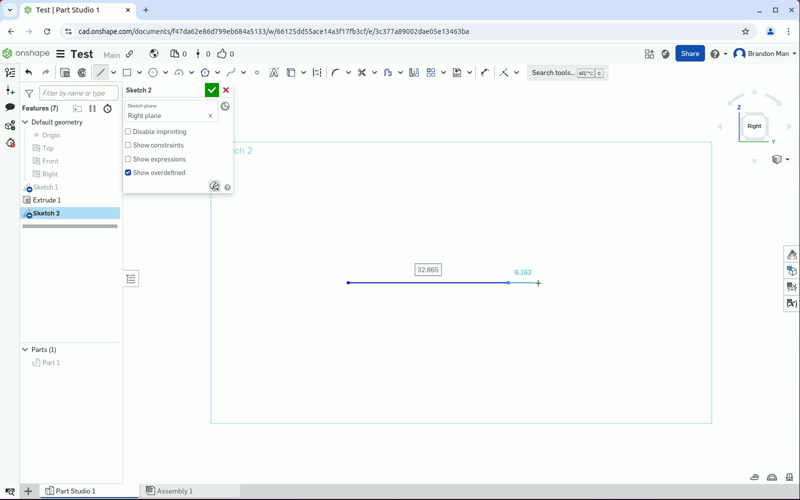
mouse_move(508, 274)
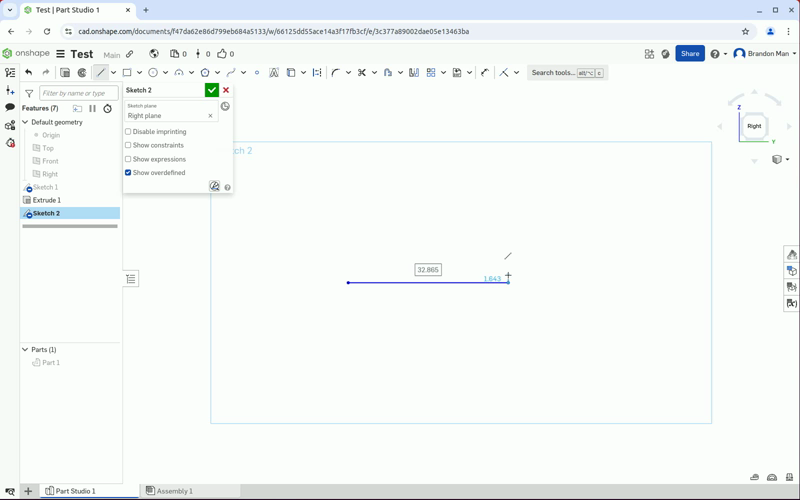
click(508, 274)
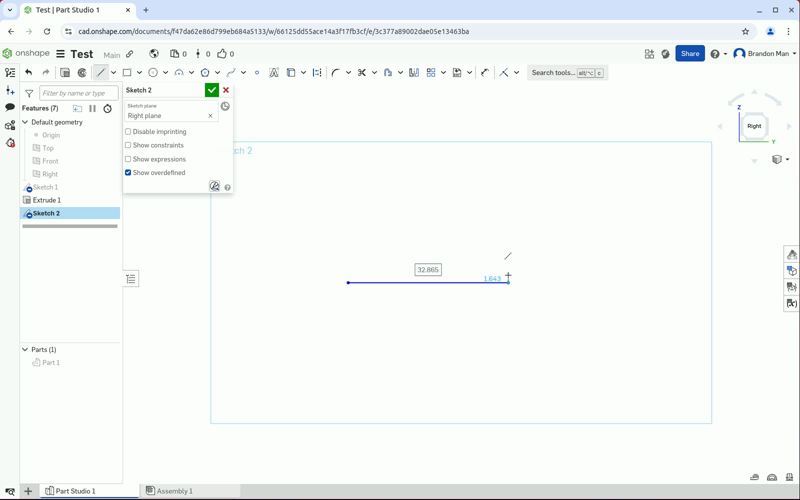
key_up(shift)
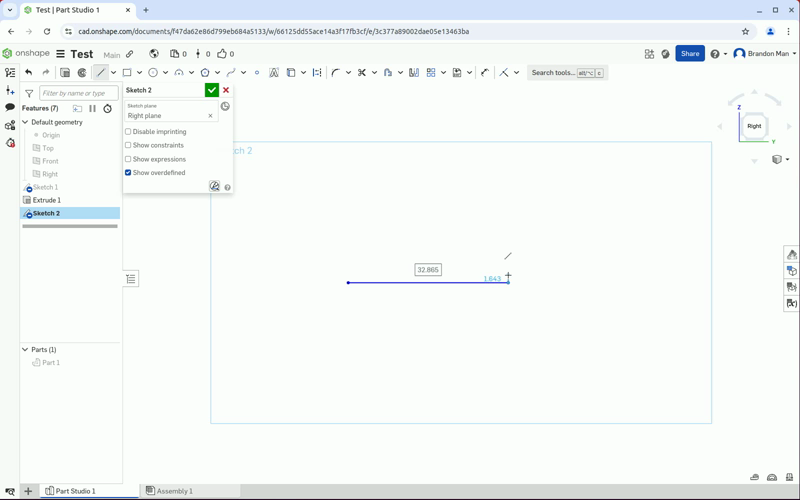
key_down(shift)
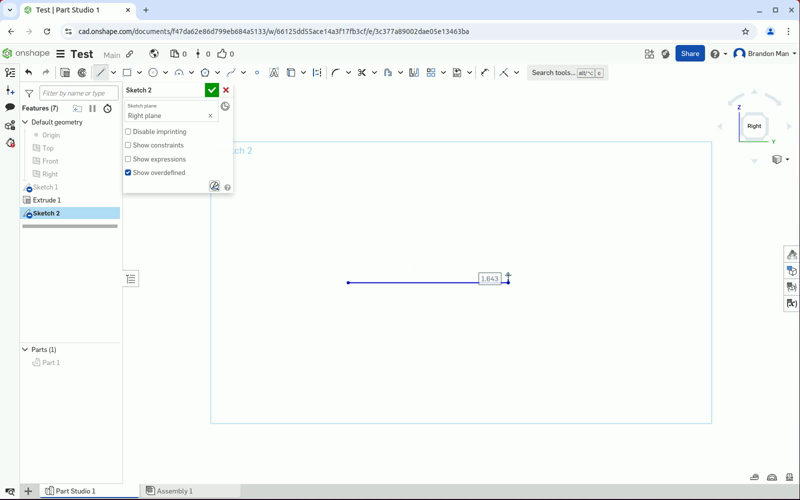
mouse_move(348, 274)
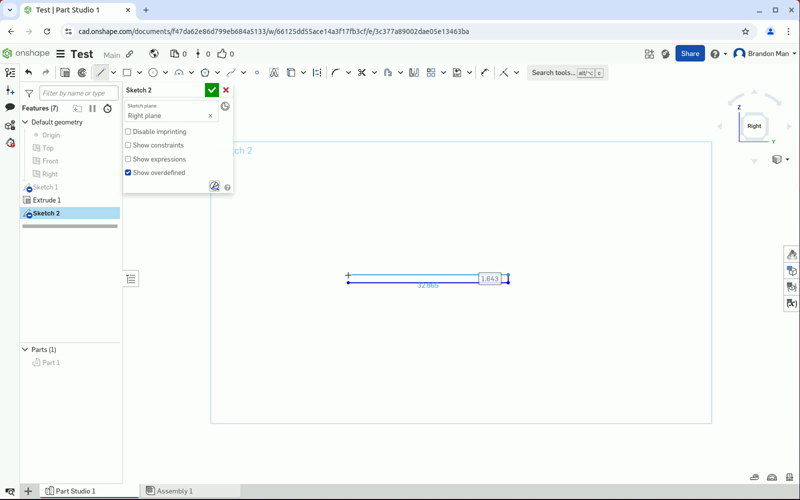
click(348, 274)
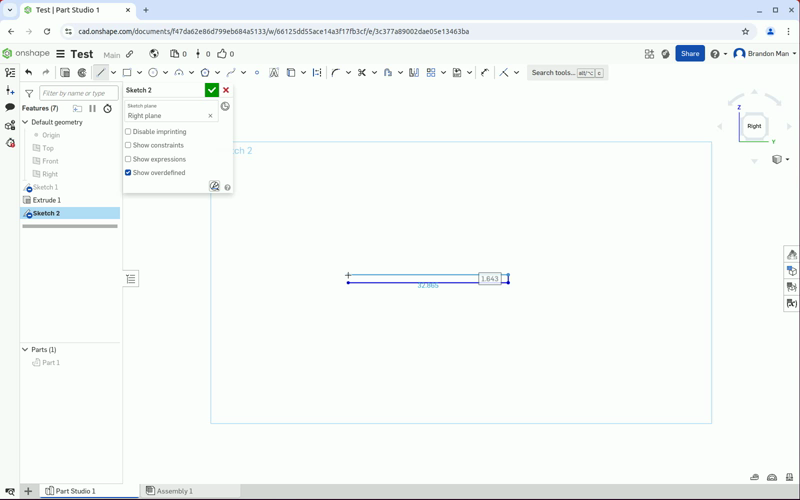
key_up(shift)
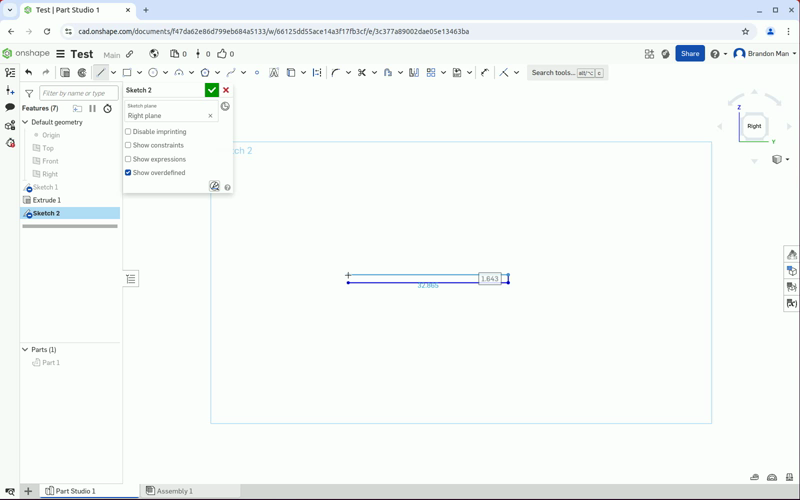
mouse_move(378, 274)
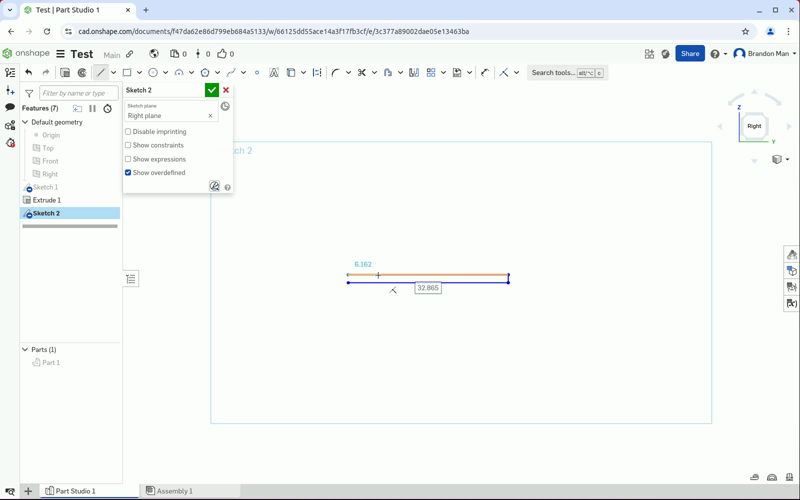
key_down(shift)
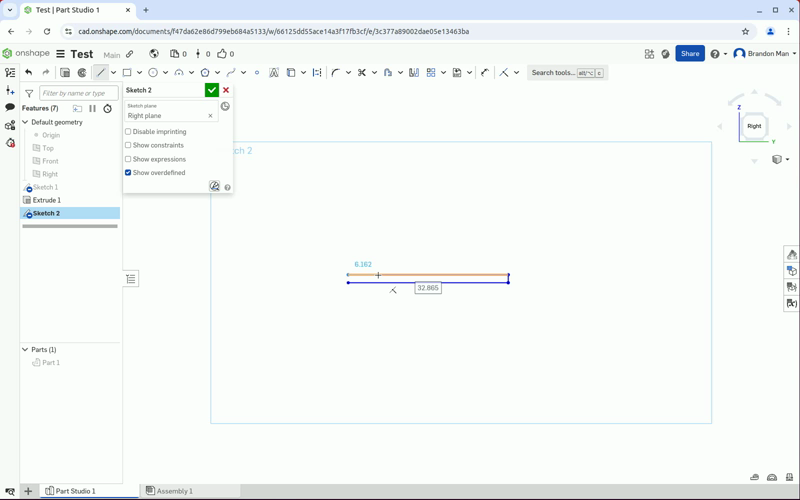
mouse_move(348, 282)
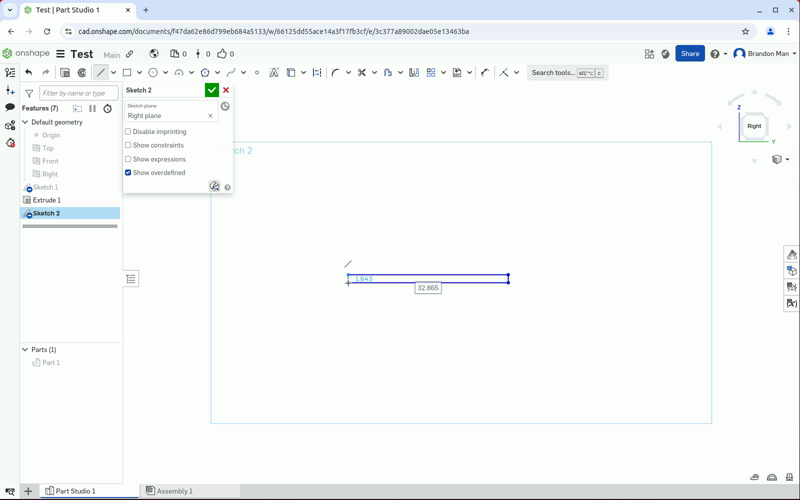
key_up(shift)
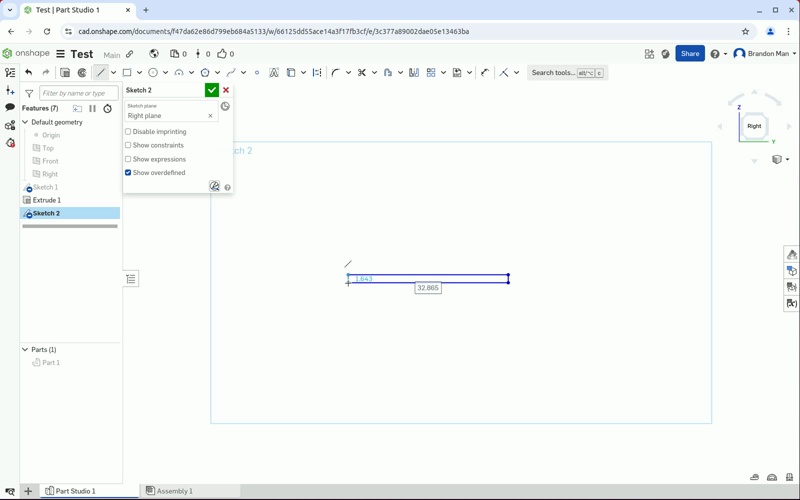
click(348, 282)
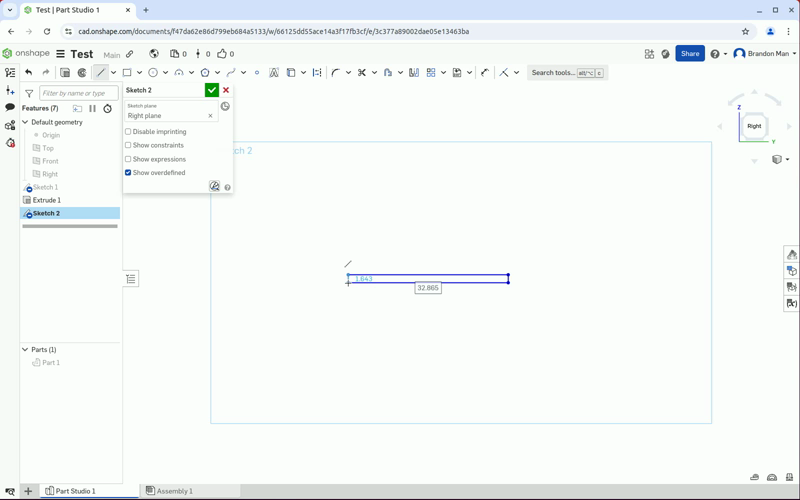
key(esc)
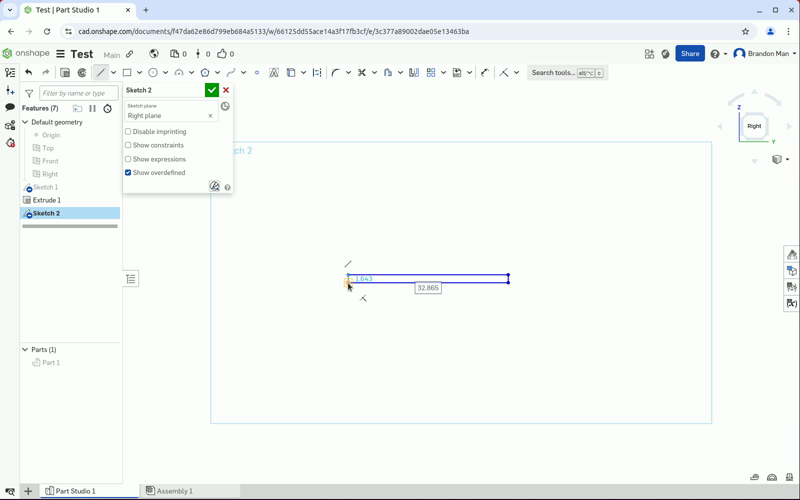
mouse_move(426, 275)
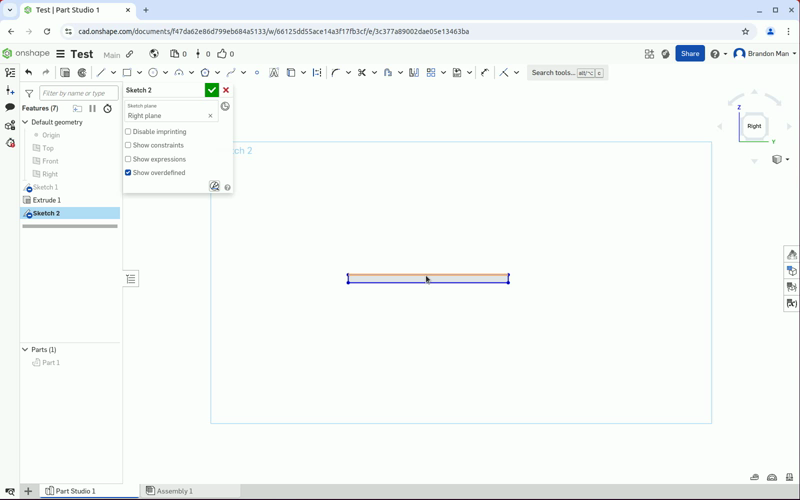
scroll(6)
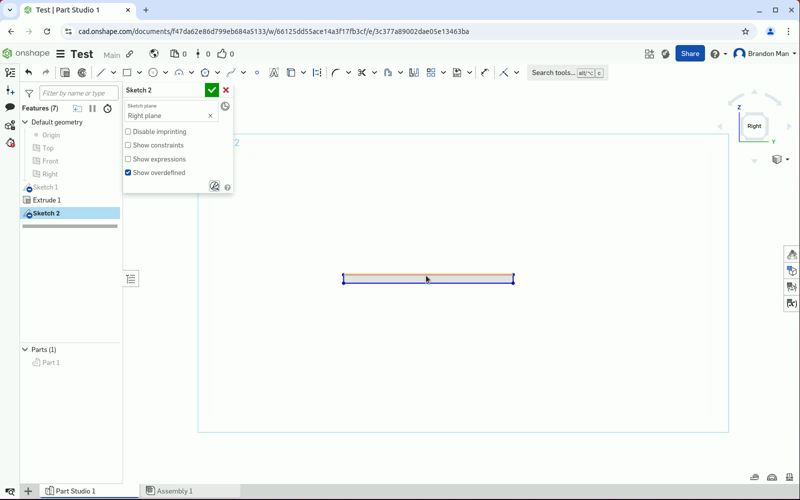
scroll(6)
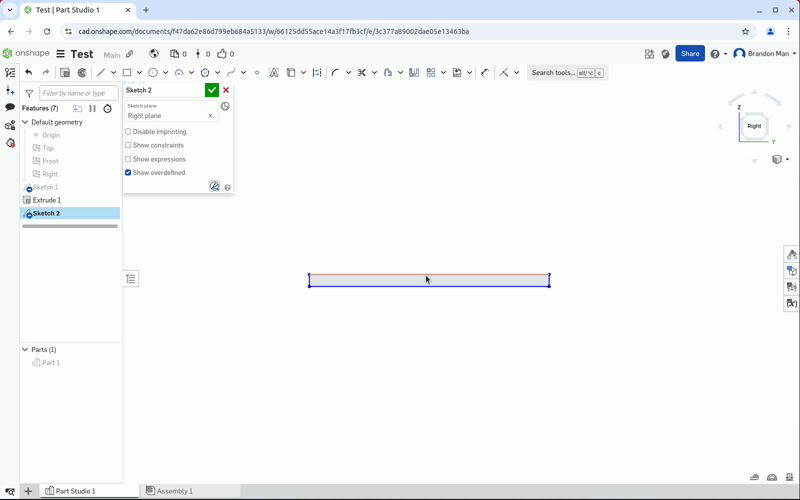
scroll(6)
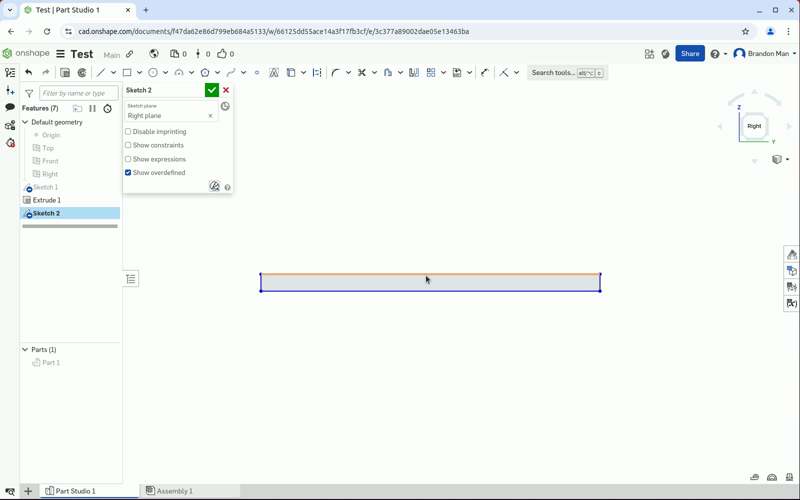
scroll(6)
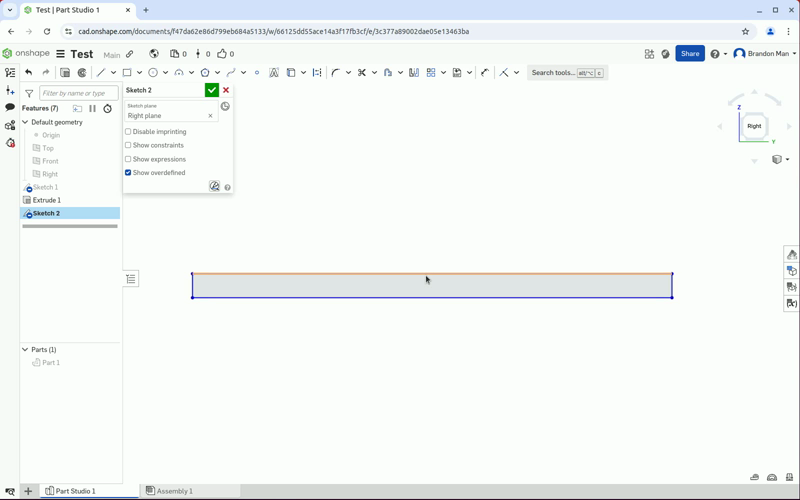
scroll(6)
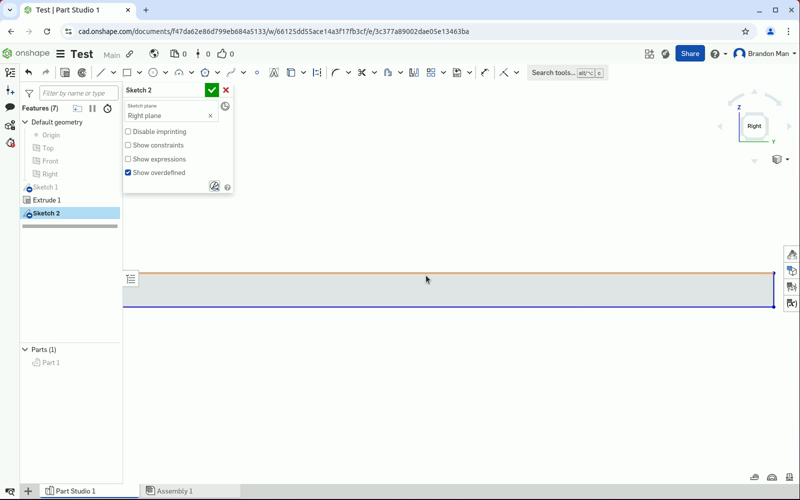
scroll(6)
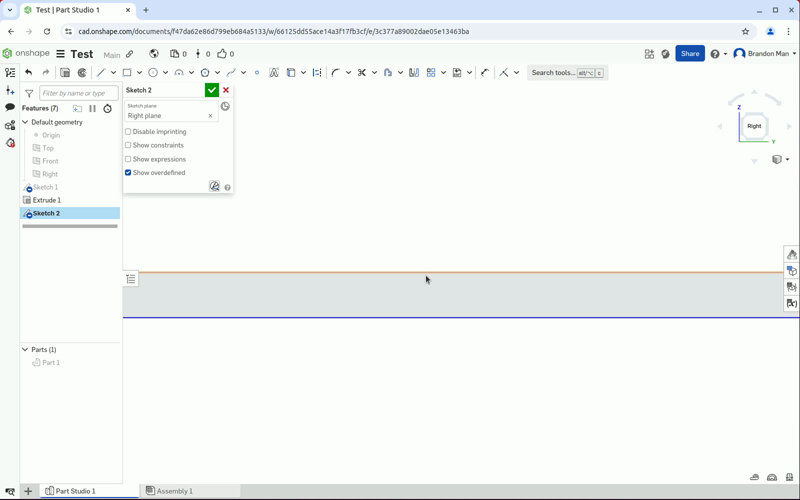
scroll(6)
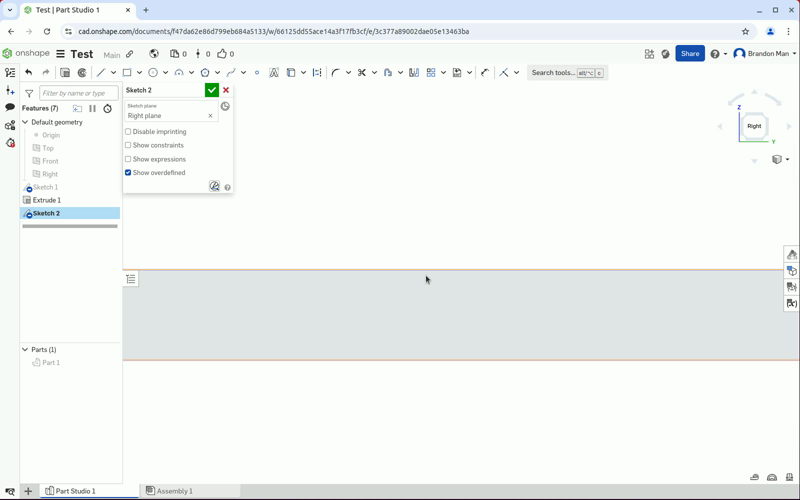
click(426, 275)
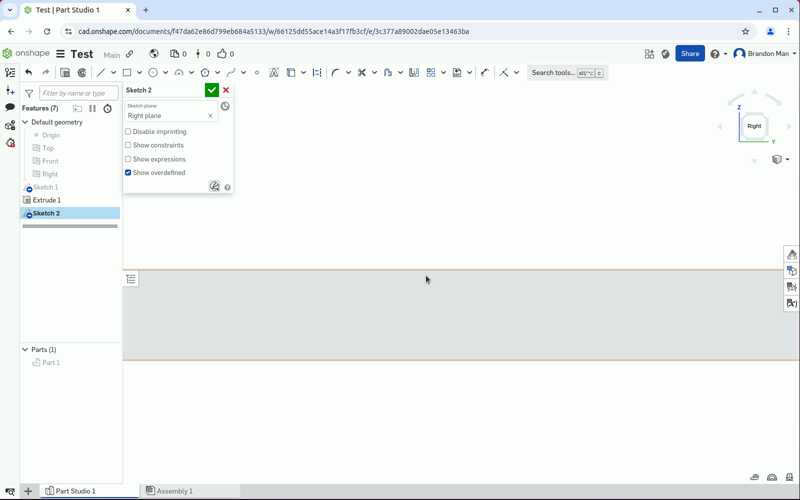
scroll(-6)
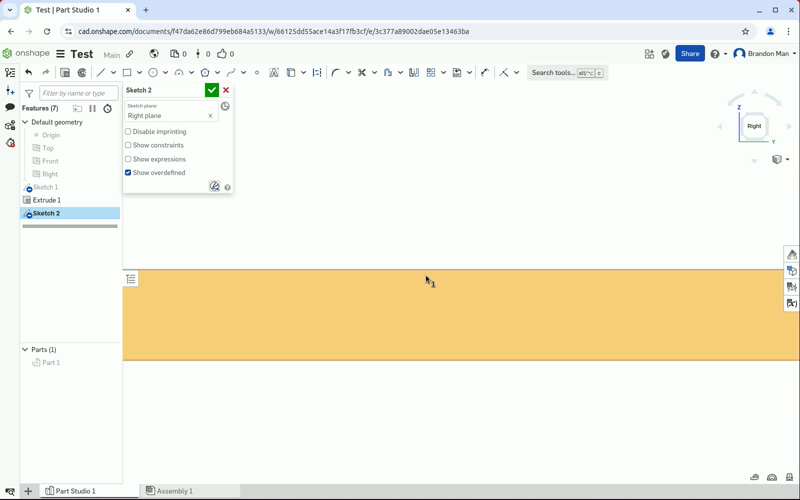
scroll(-6)
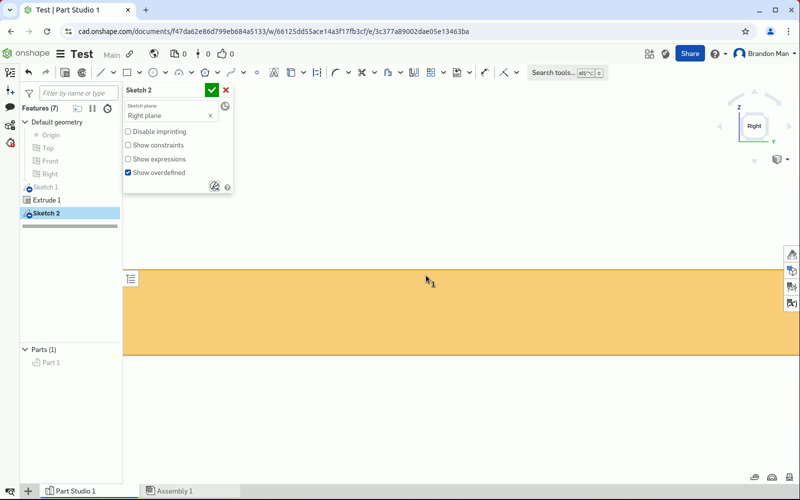
scroll(-6)
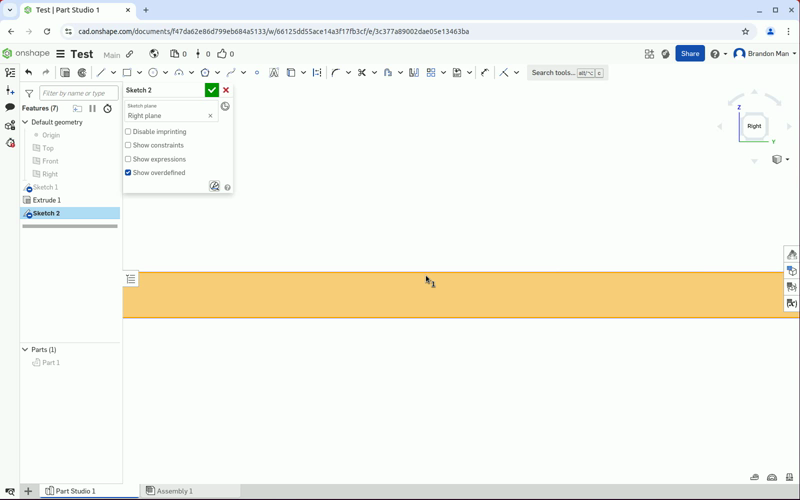
scroll(-6)
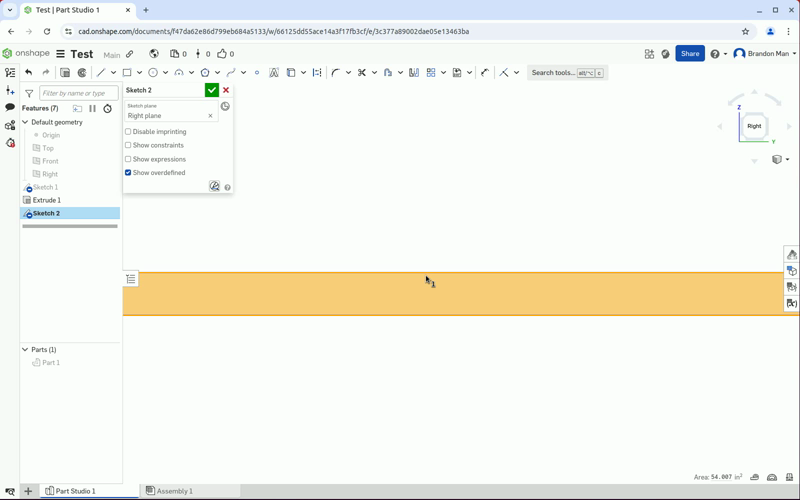
scroll(-6)
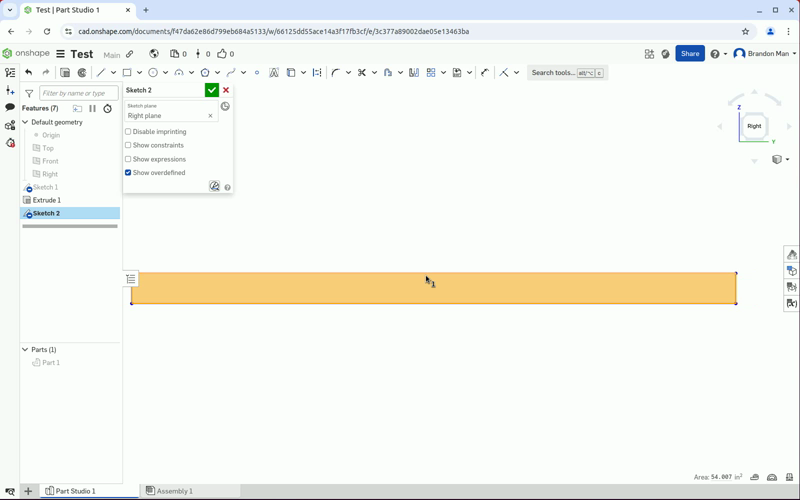
scroll(-6)
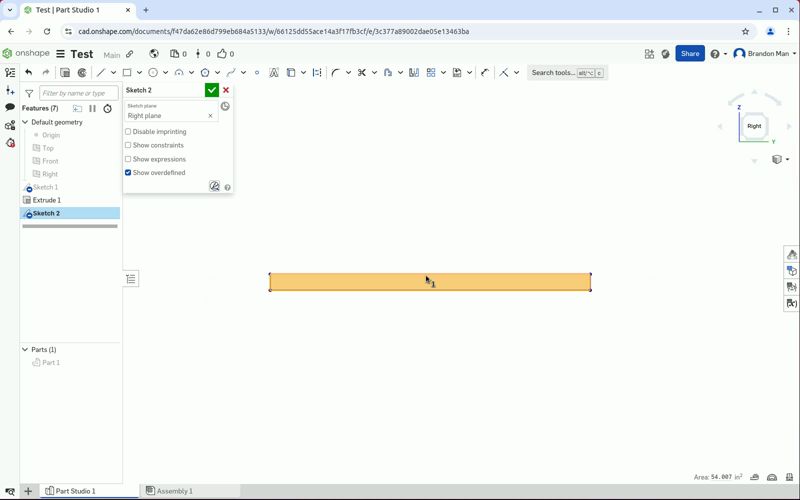
scroll(-6)
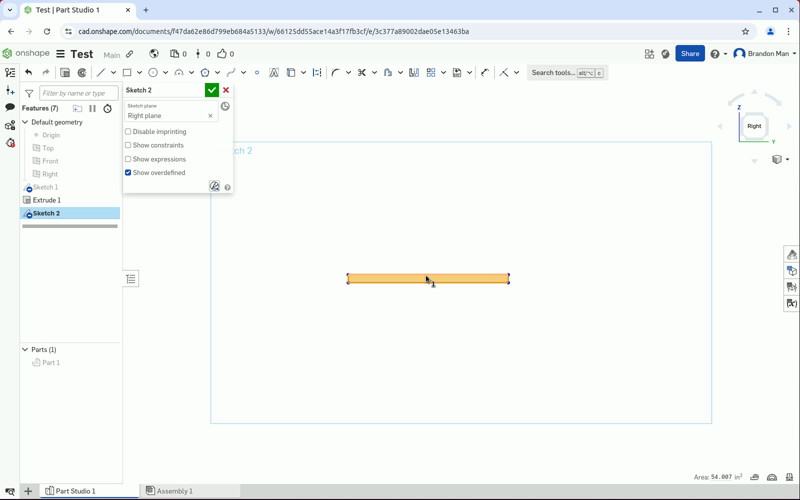
mouse_move(73, 352)
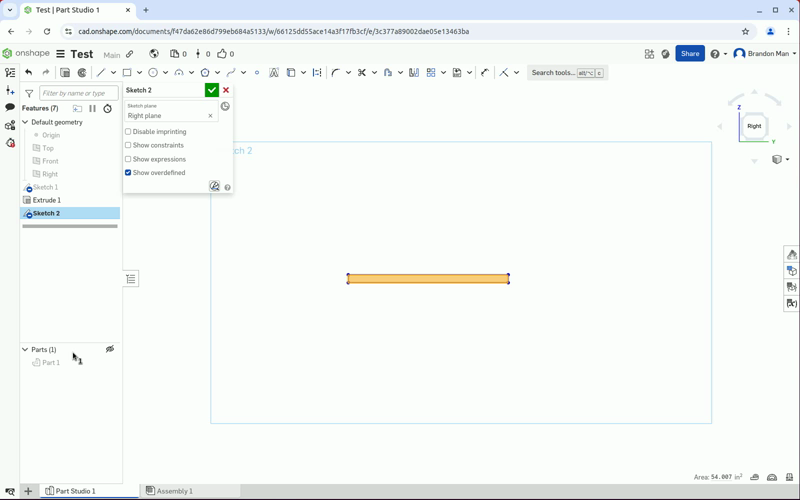
key(shift+y)
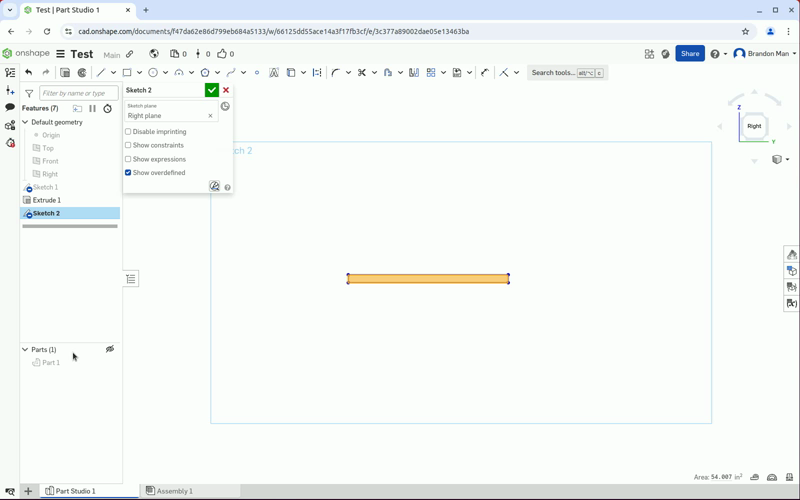
key(shift+e)
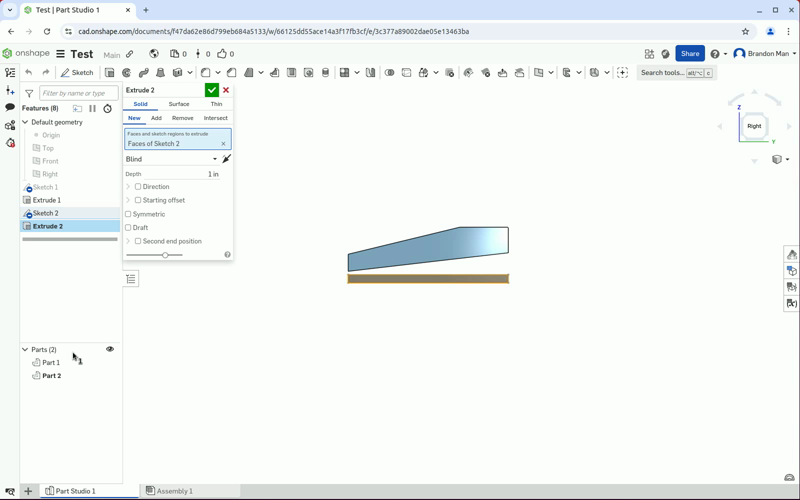
mouse_move(143, 106)
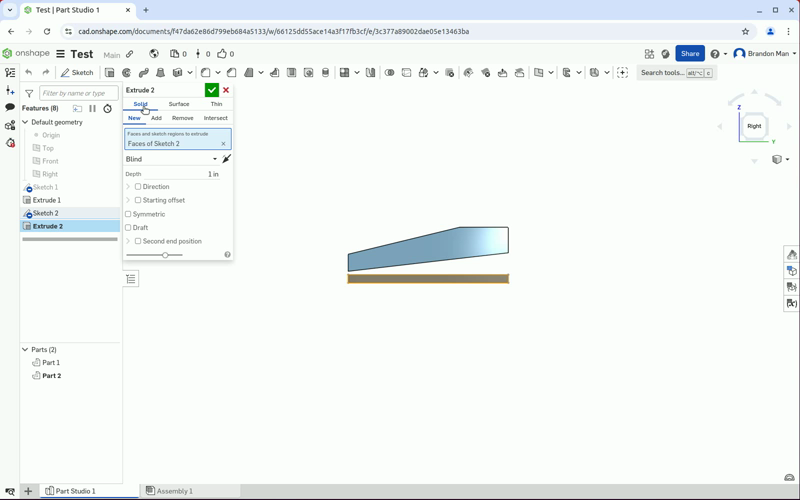
click(143, 106)
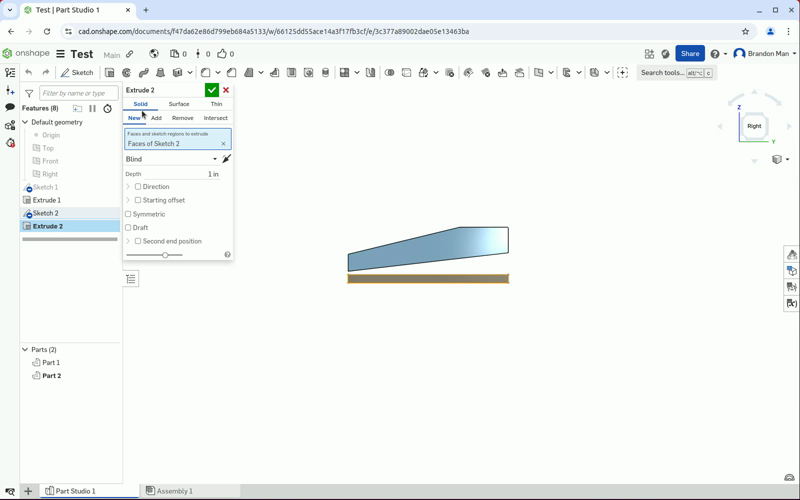
mouse_move(137, 120)
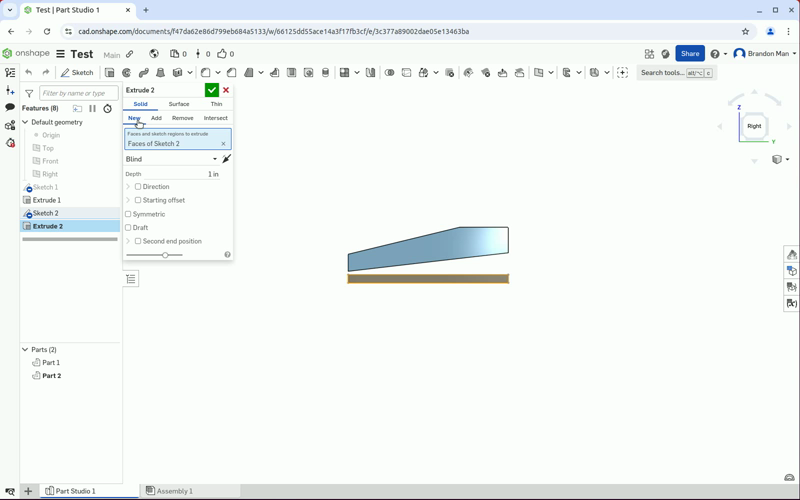
click(137, 120)
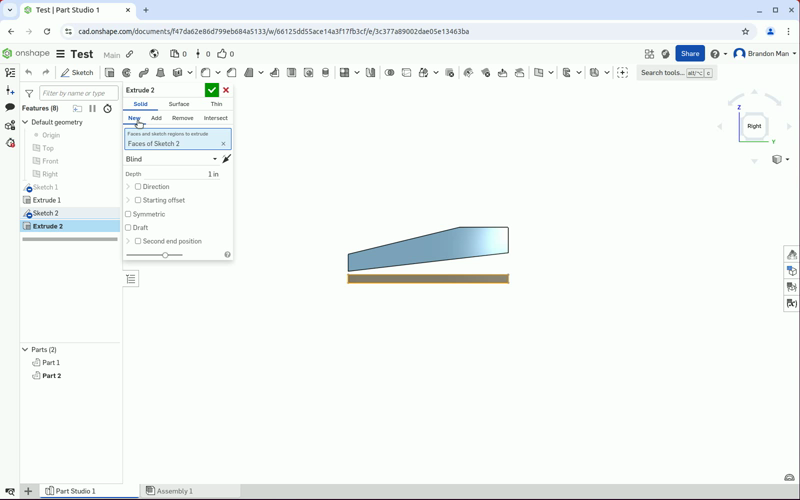
key(tab, 4)
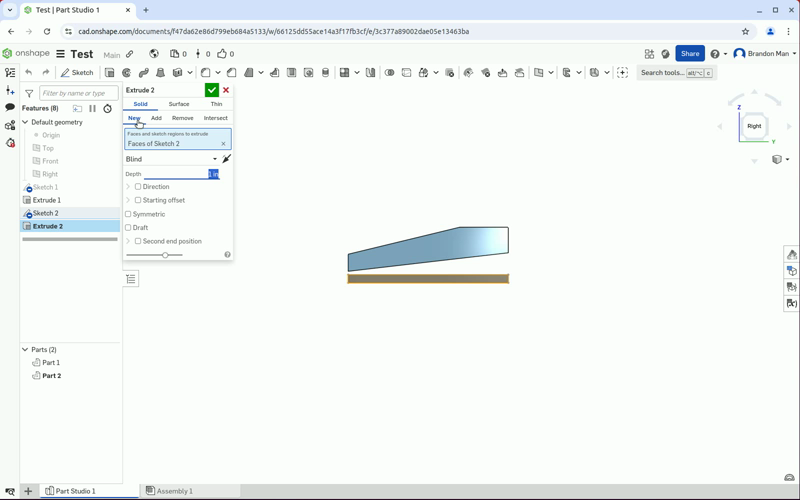
text(20.22)
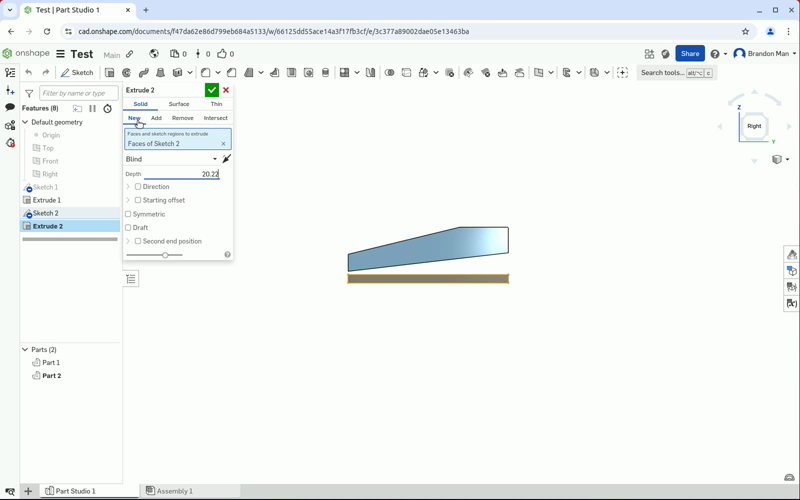
key(enter)
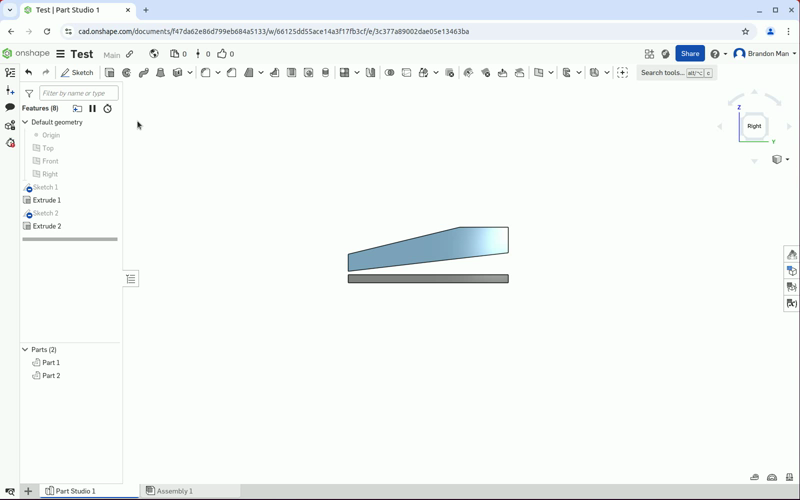
key(shift+h)
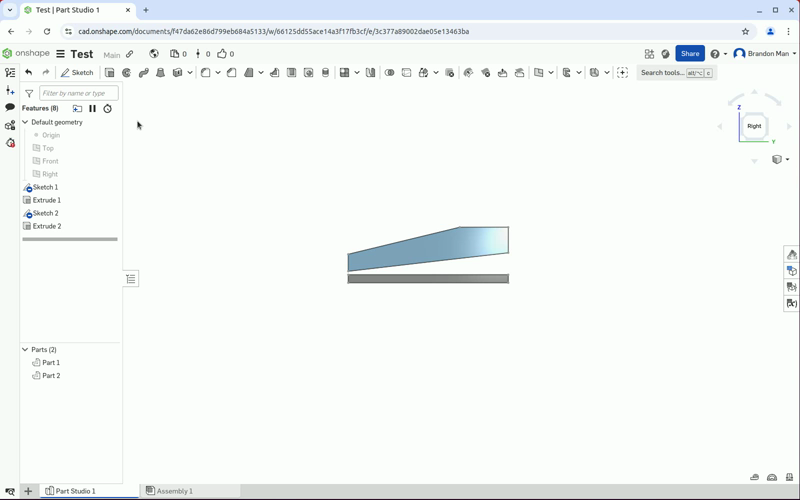
key(shift+h)
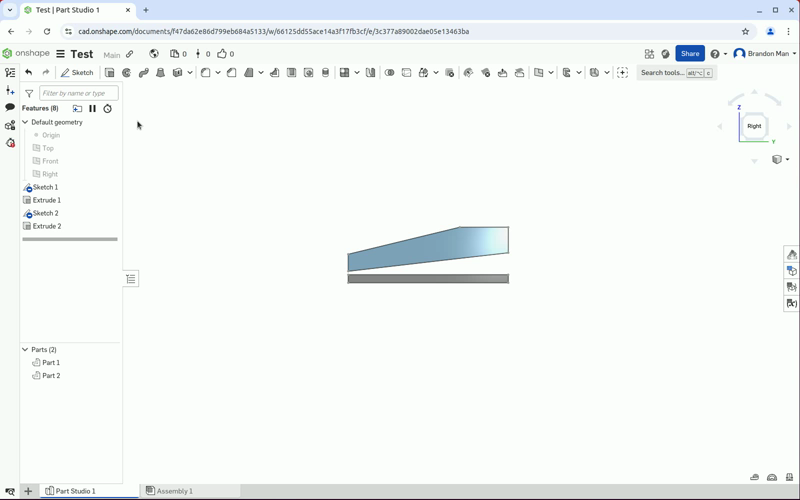
key(shift+7)
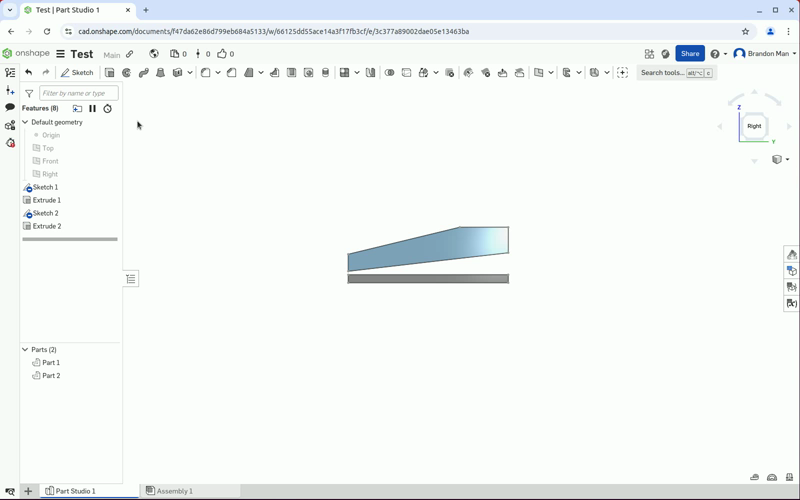
key(right, 2)
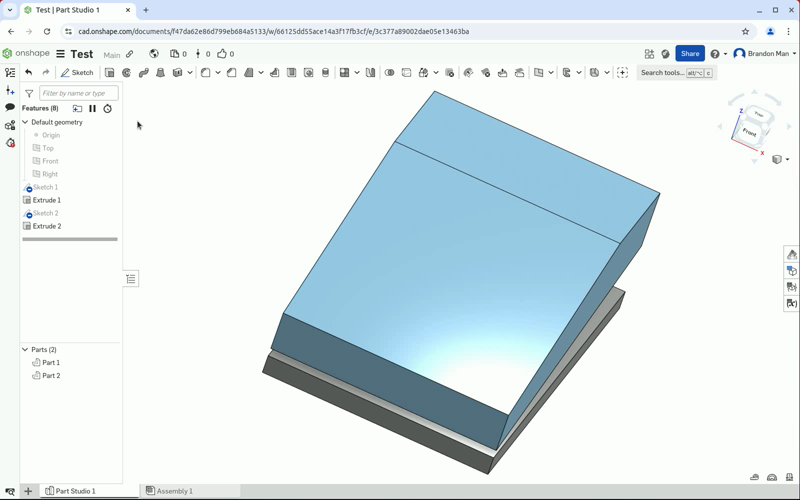
key(down, 2)
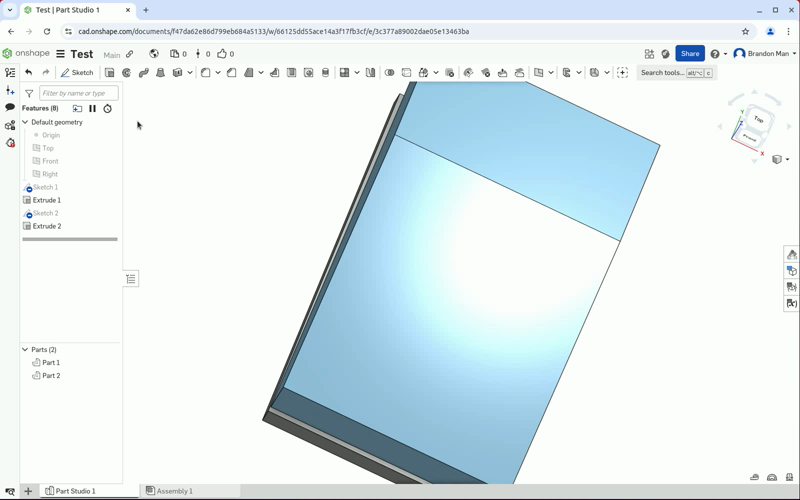
key(up, 2)
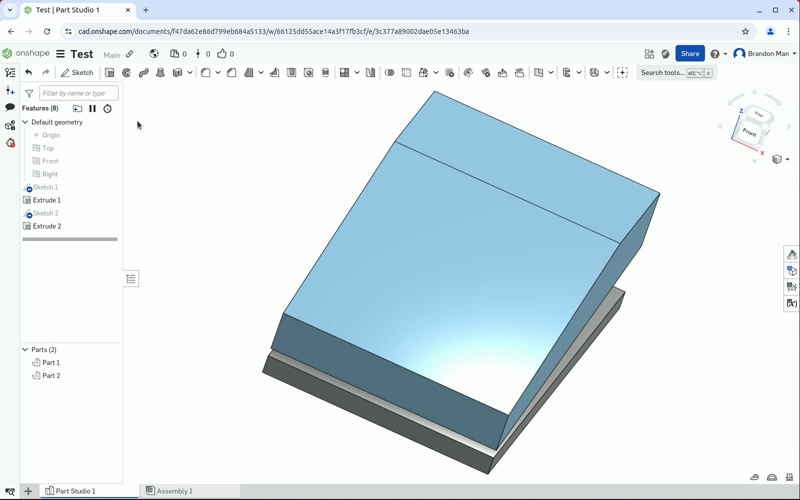
key(left, 2)
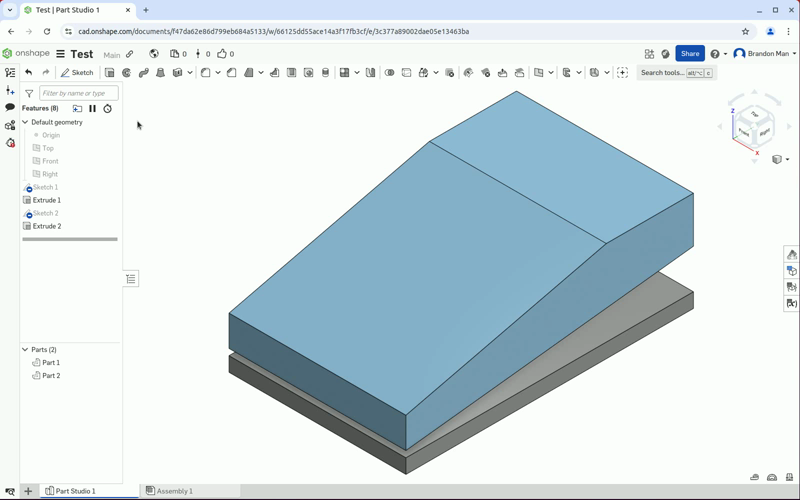
mouse_move(73, 189)
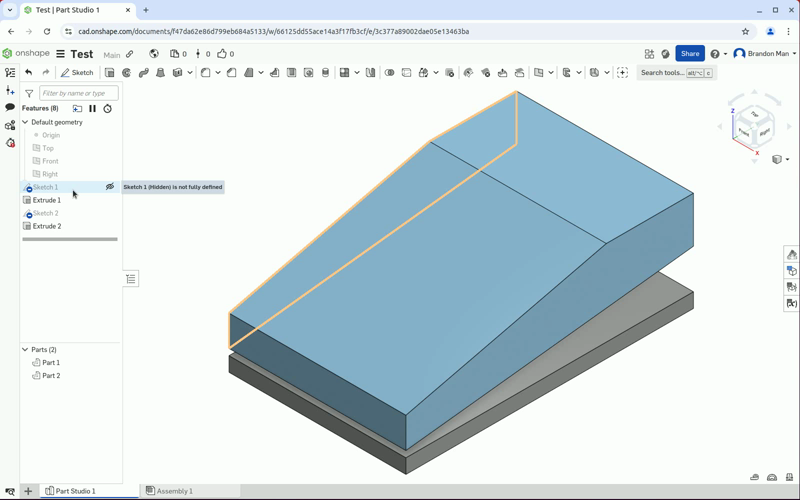
click(73, 189)